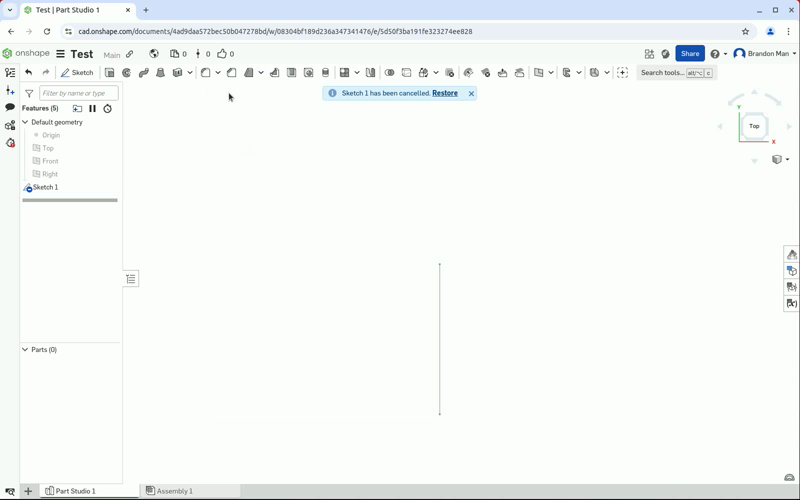
key(shift+h)
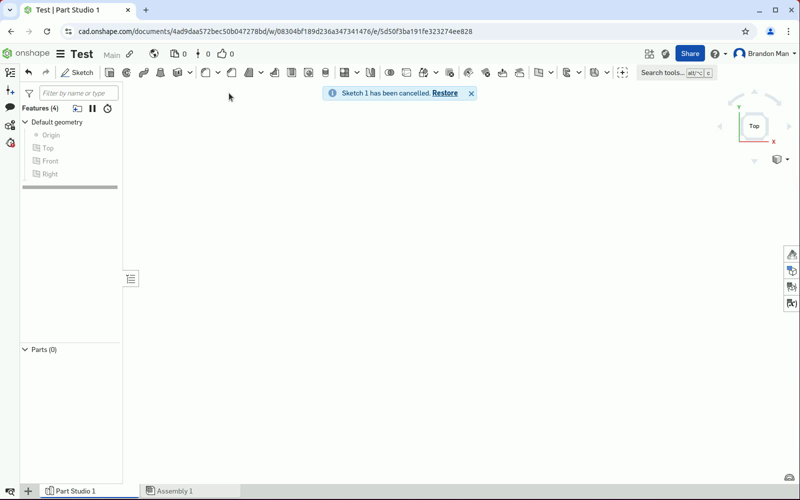
key(shift+s)
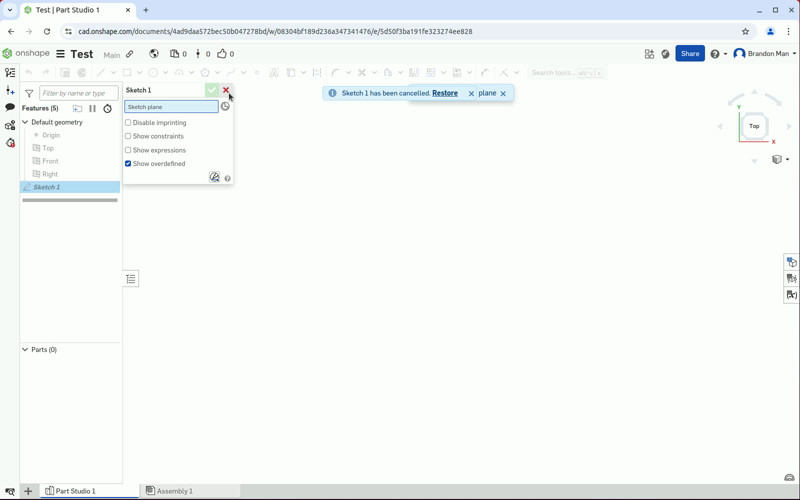
mouse_move(73, 150)
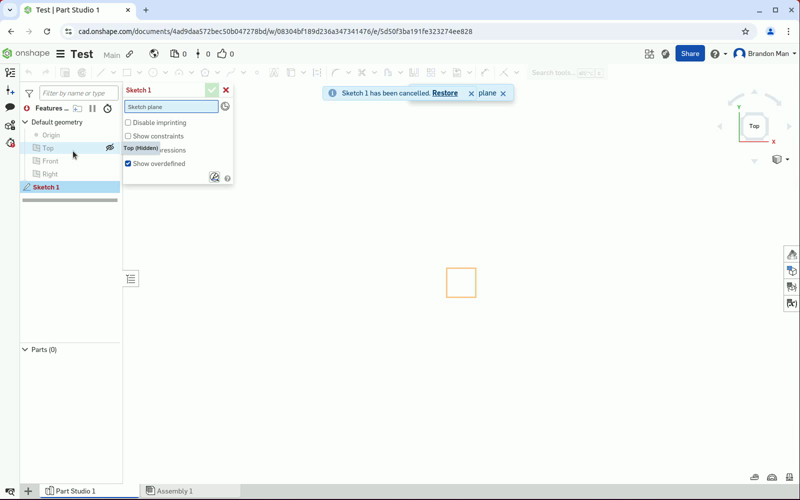
click(73, 150)
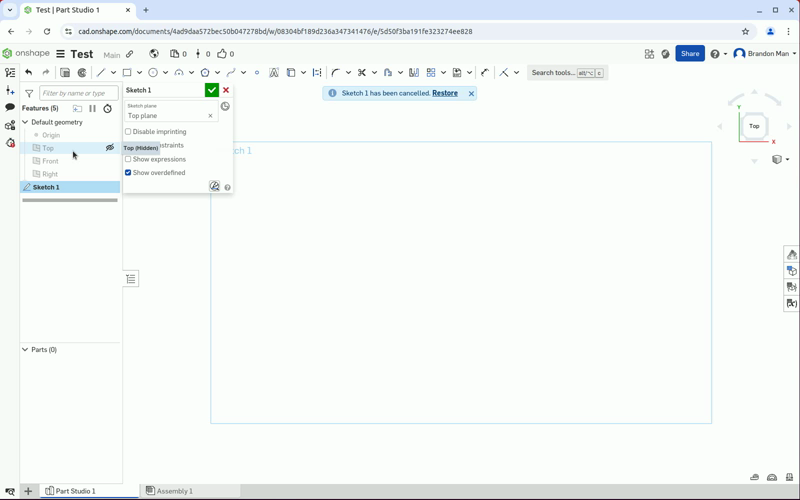
mouse_move(73, 352)
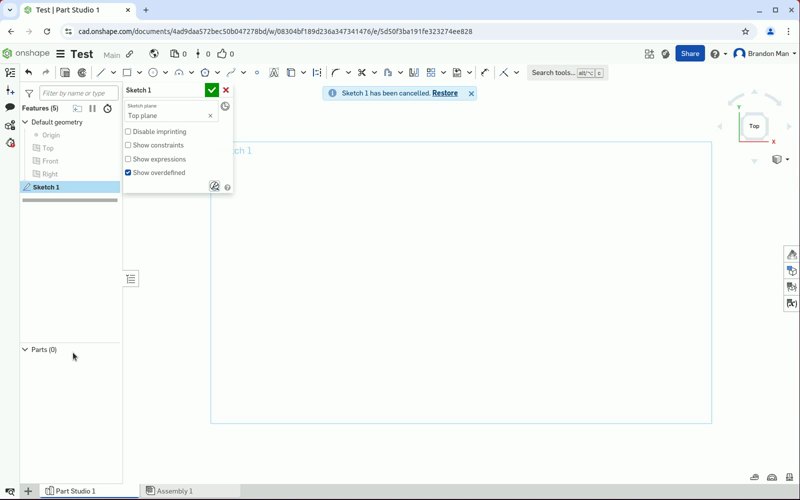
key(y)
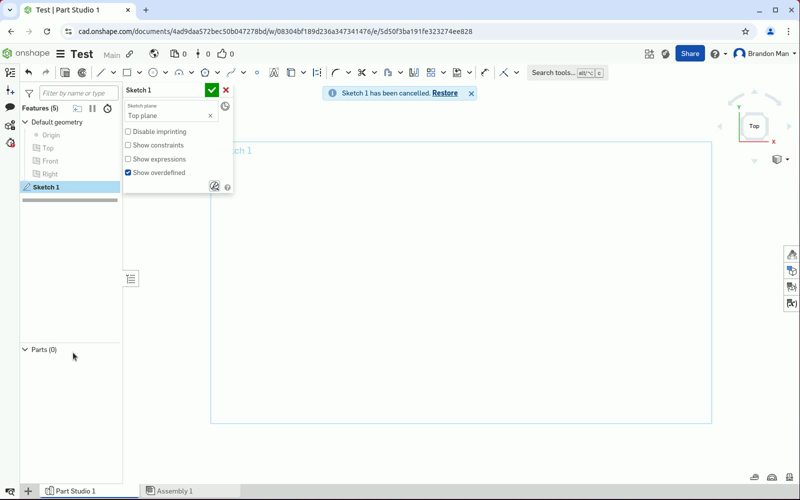
key(l)
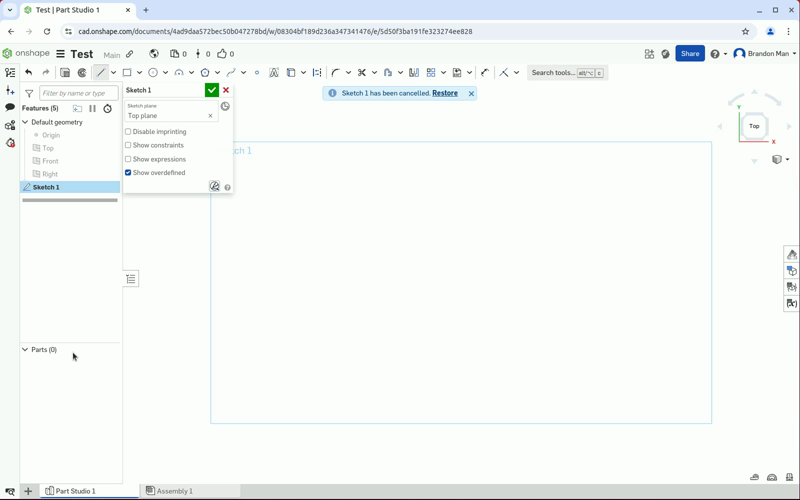
key_down(shift)
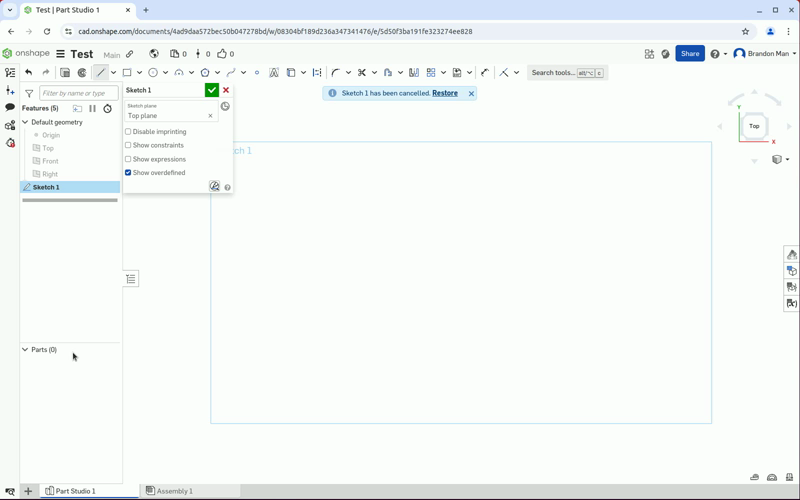
mouse_move(460, 282)
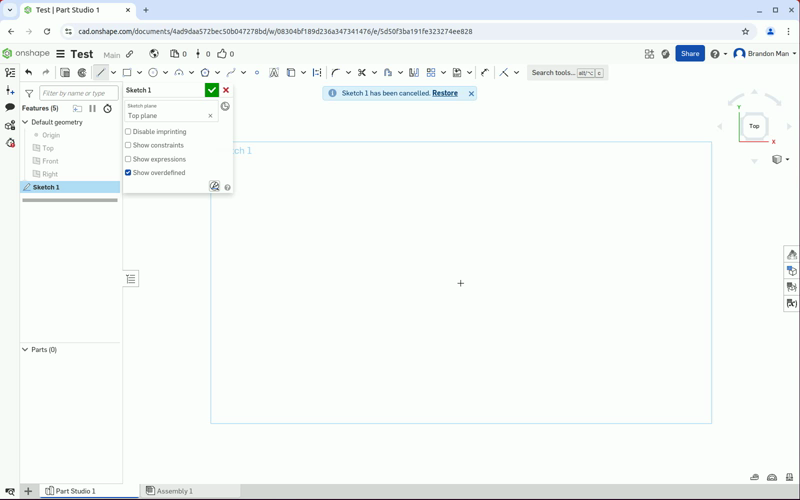
click(460, 282)
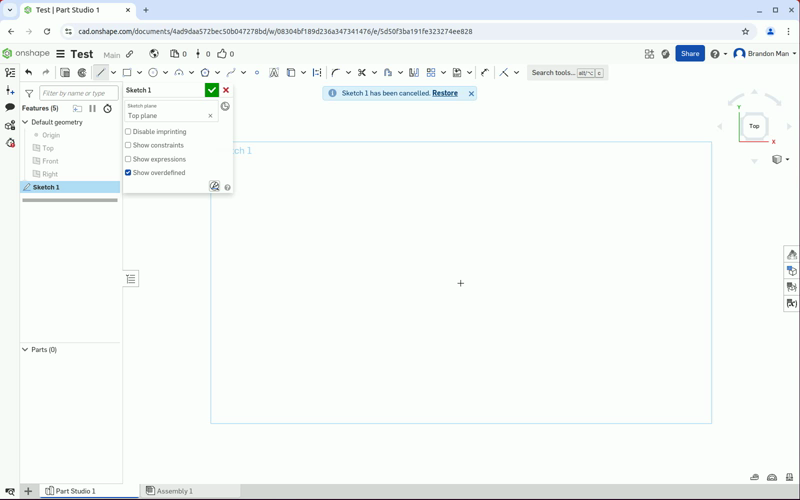
key_up(shift)
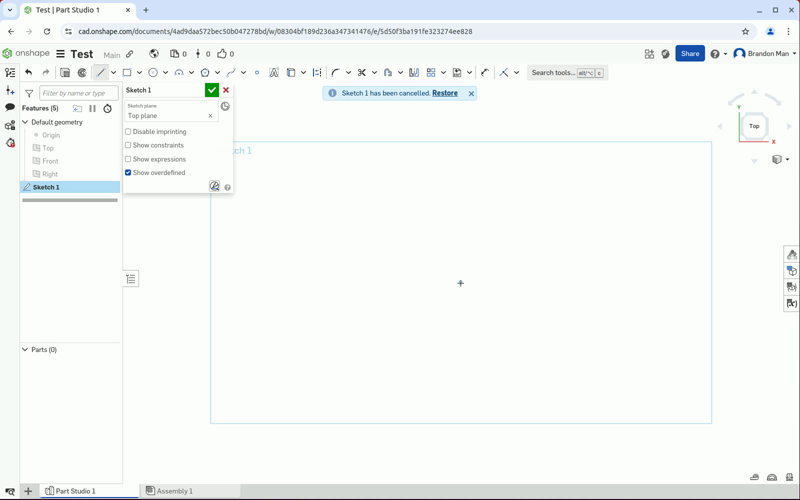
key_down(shift)
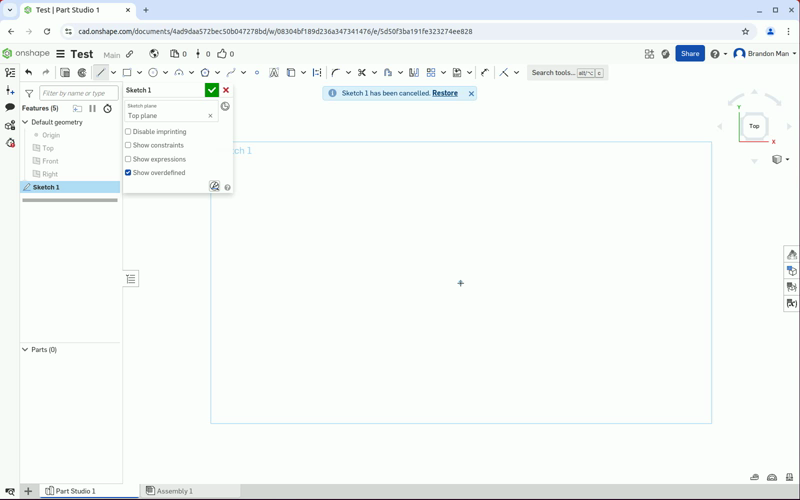
mouse_move(535, 282)
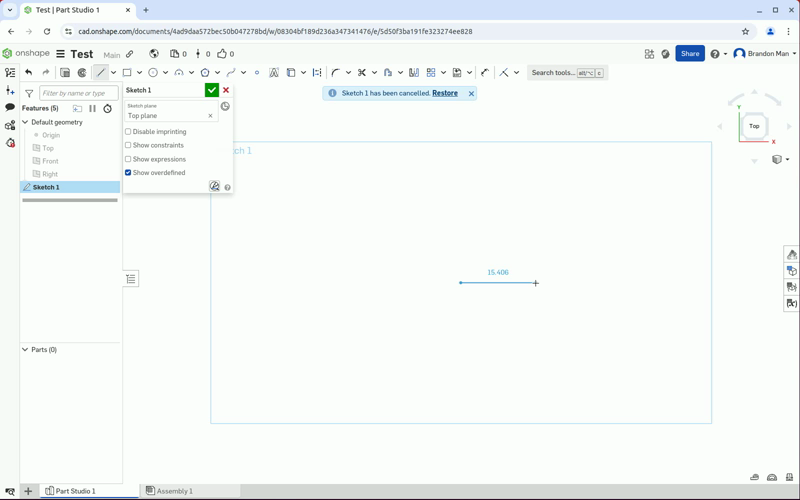
click(535, 282)
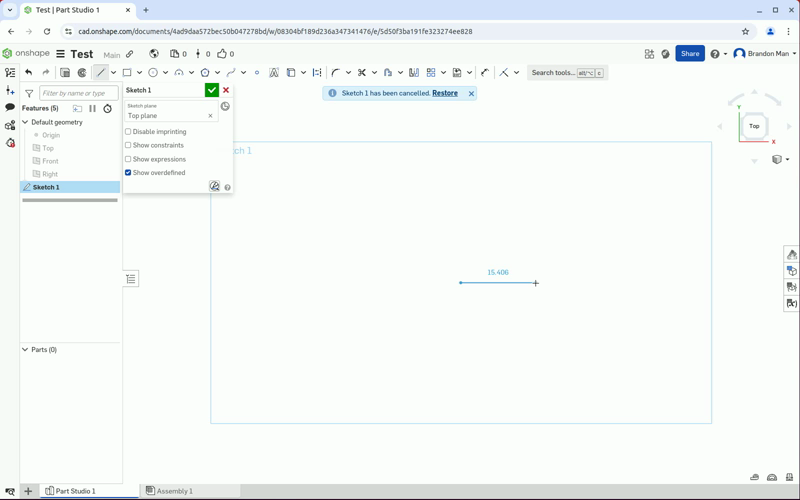
key_up(shift)
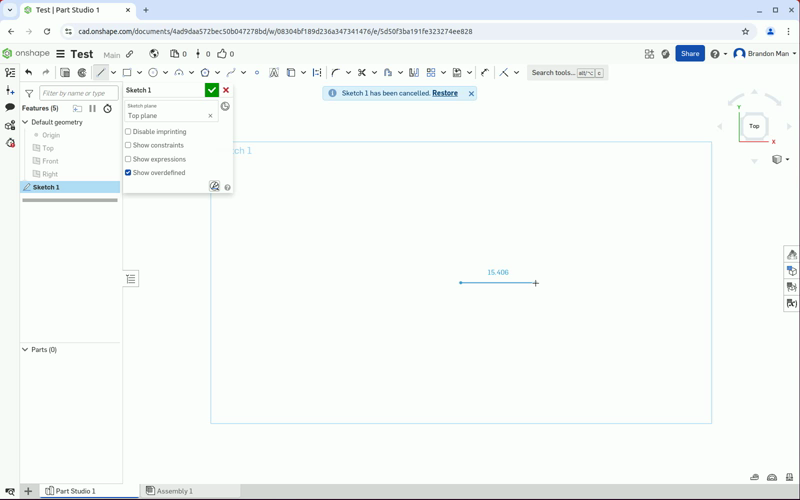
key_down(shift)
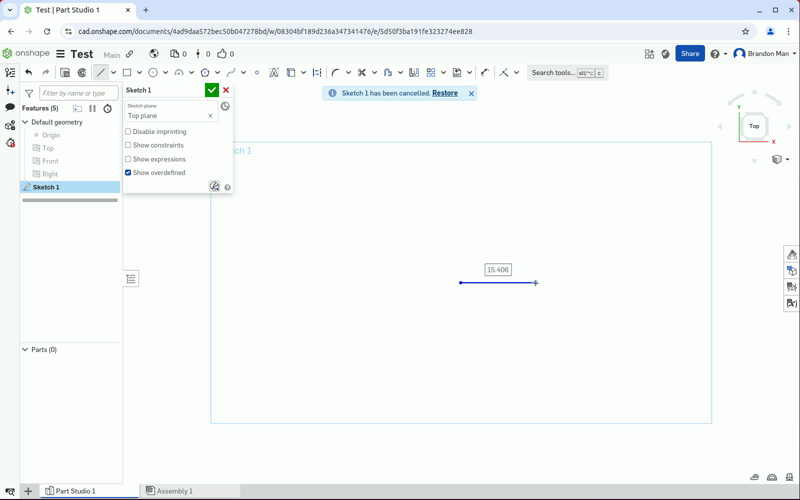
mouse_move(535, 170)
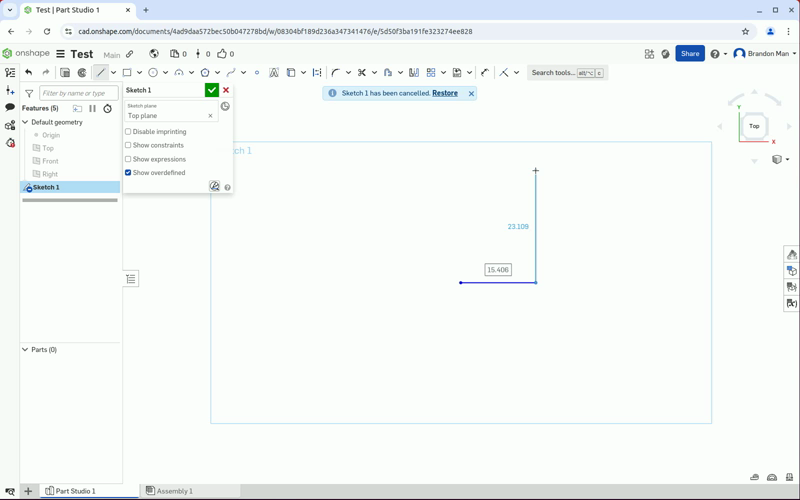
click(535, 170)
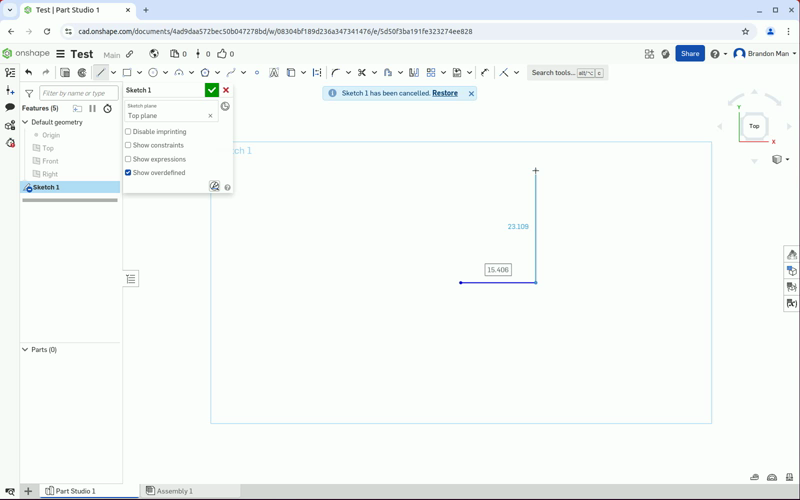
key_up(shift)
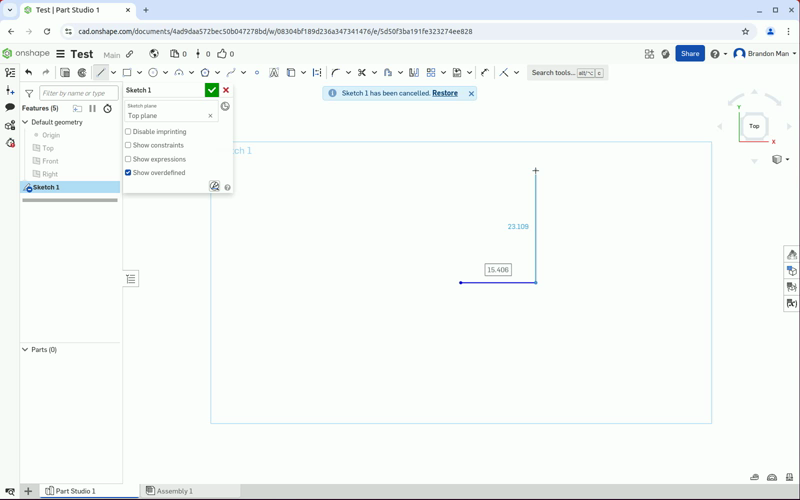
key_down(shift)
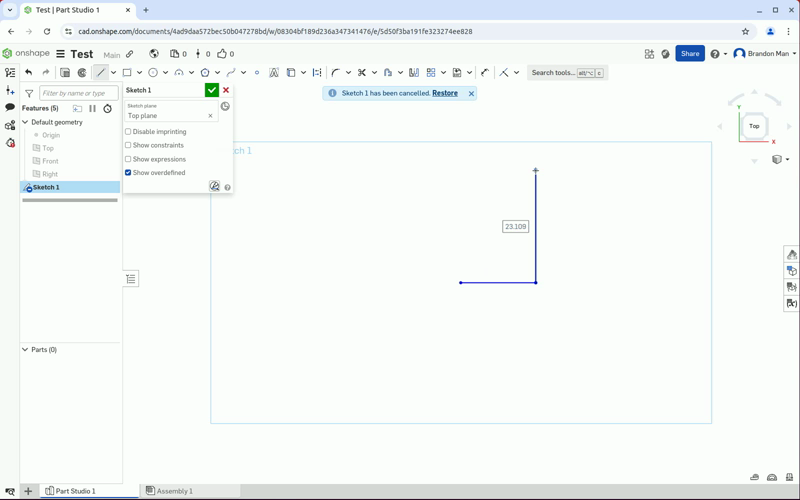
mouse_move(460, 170)
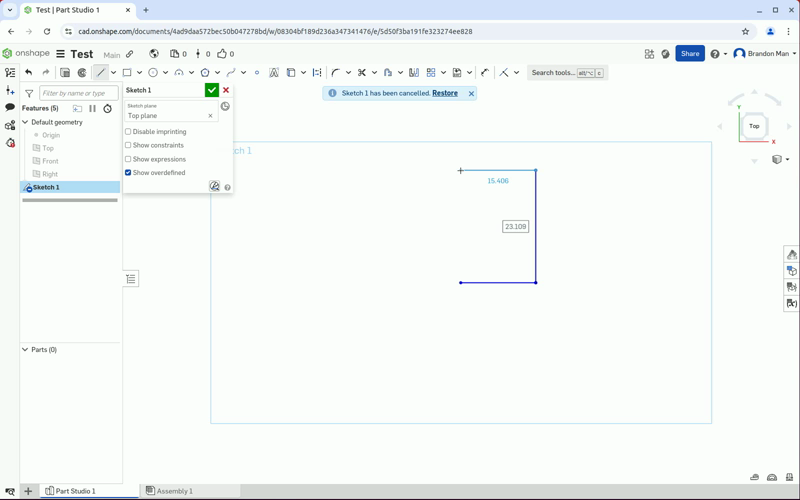
click(460, 170)
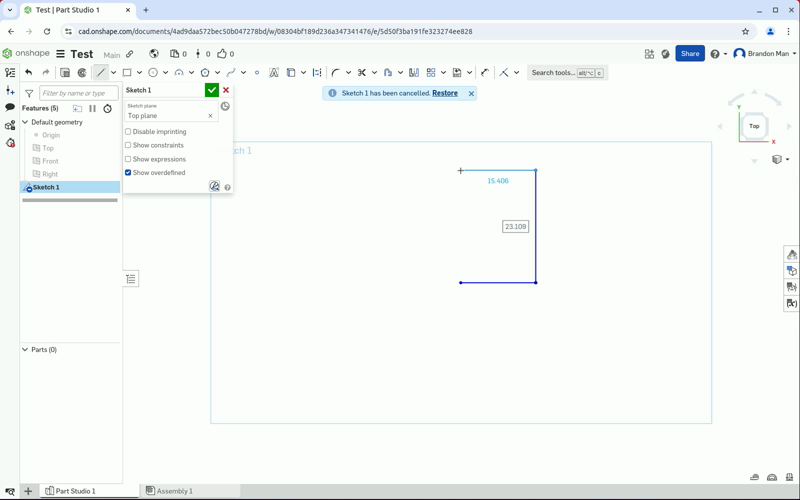
key_up(shift)
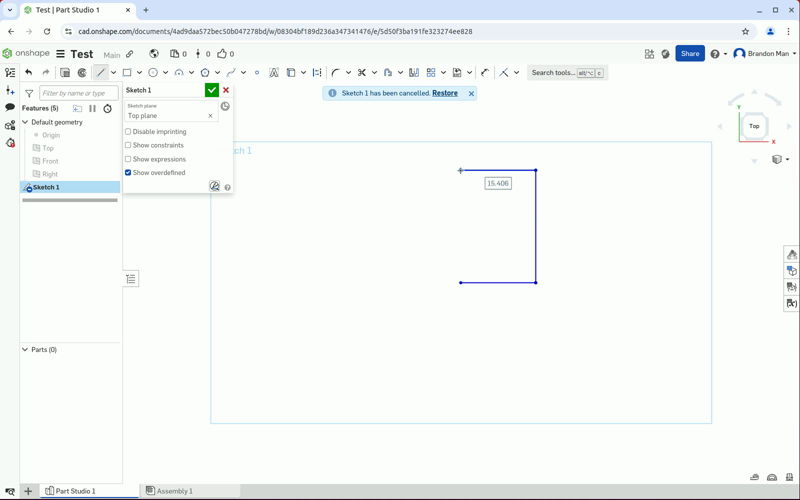
key_down(shift)
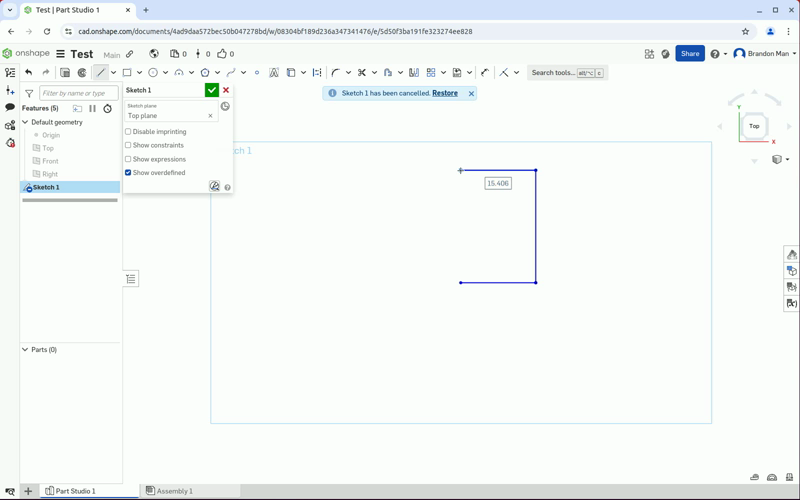
mouse_move(460, 282)
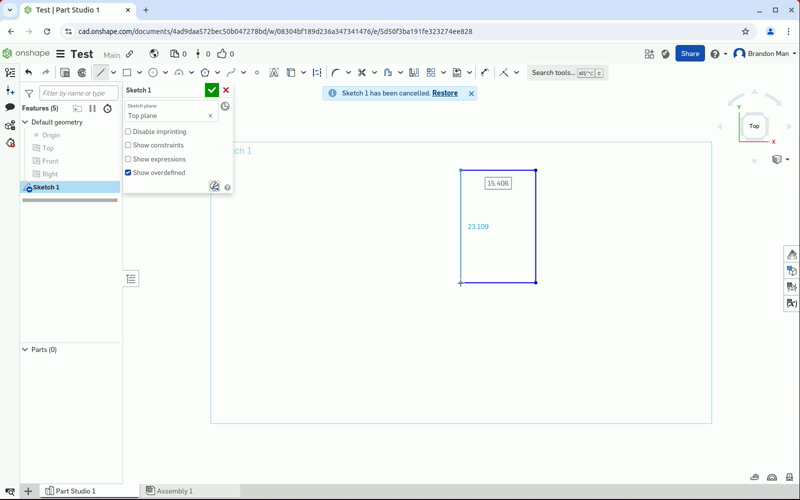
key_up(shift)
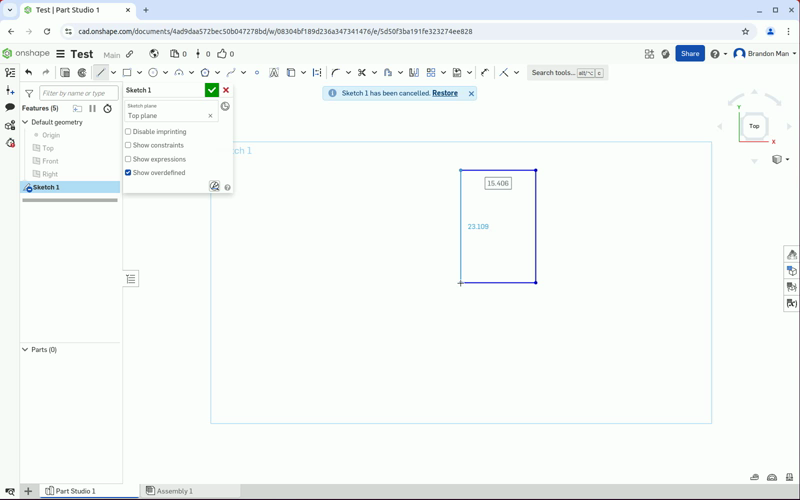
click(460, 282)
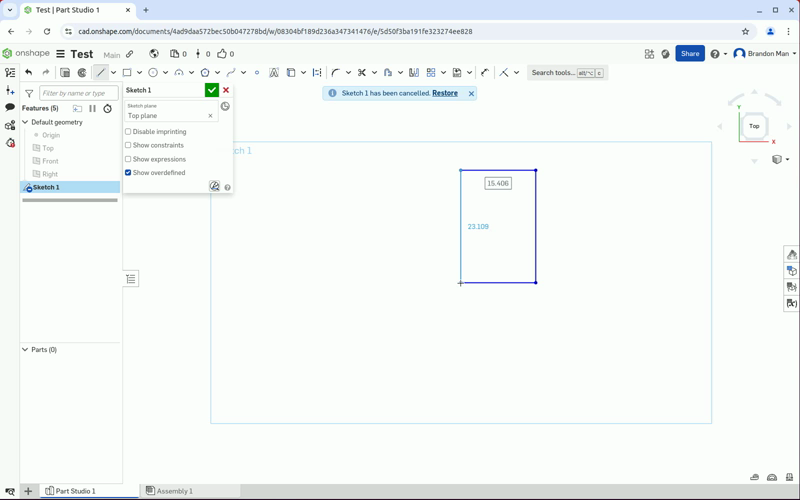
key(esc)
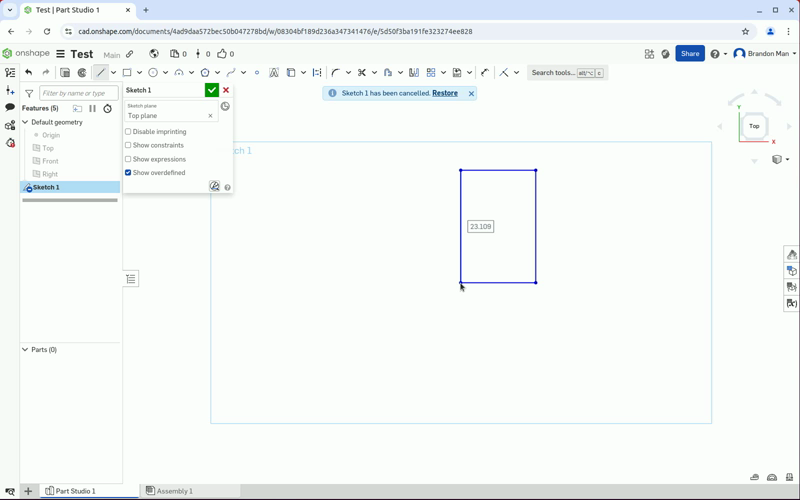
mouse_move(514, 249)
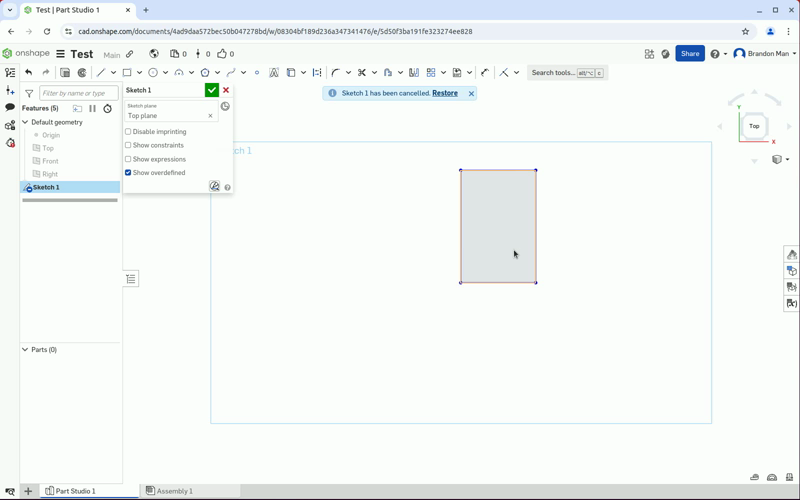
click(514, 249)
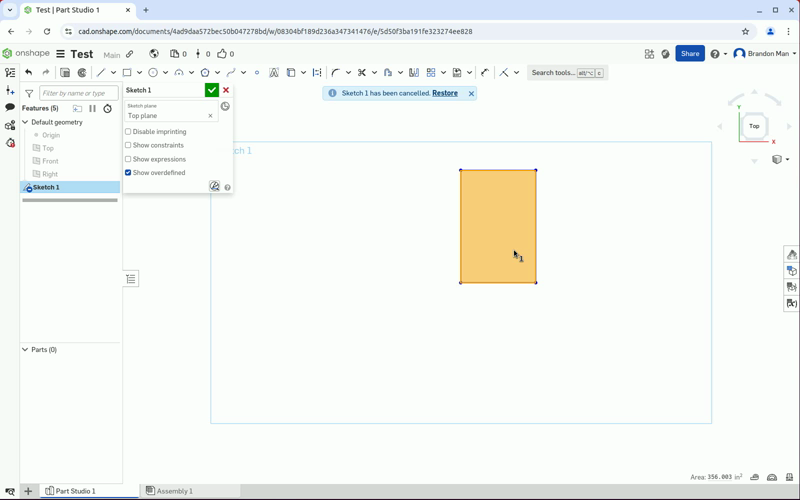
mouse_move(73, 352)
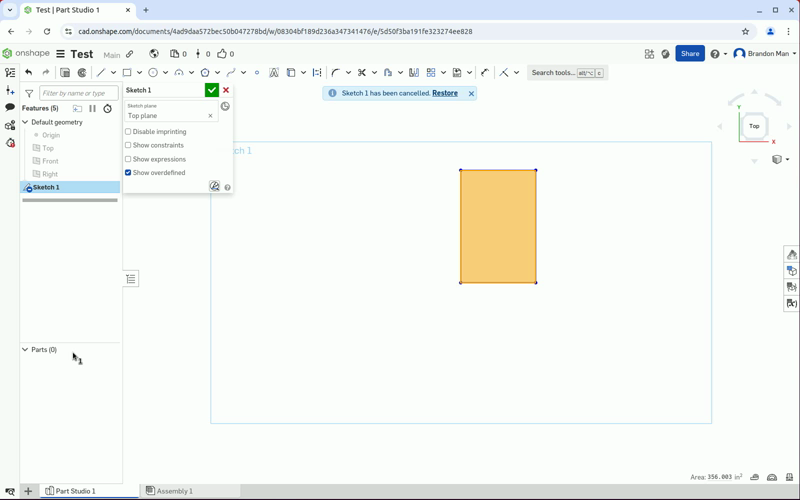
key(shift+y)
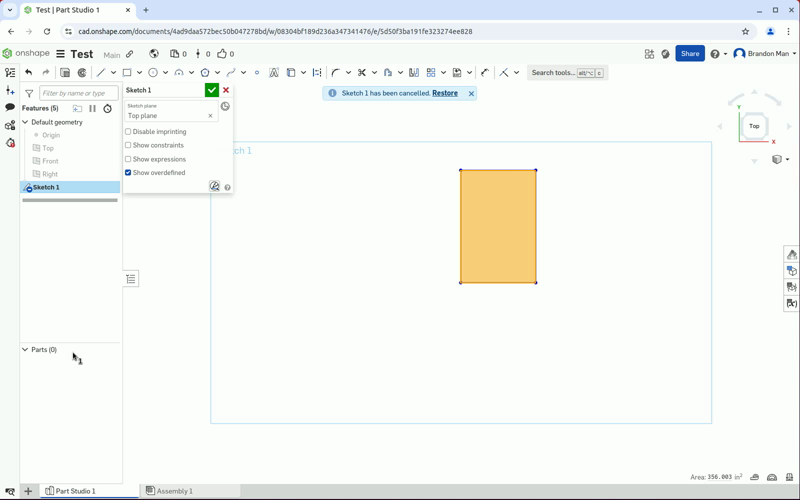
key(shift+e)
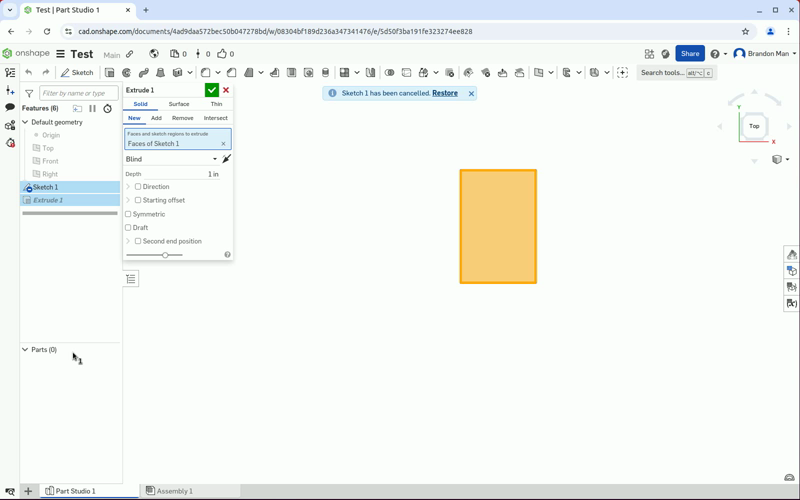
mouse_move(143, 106)
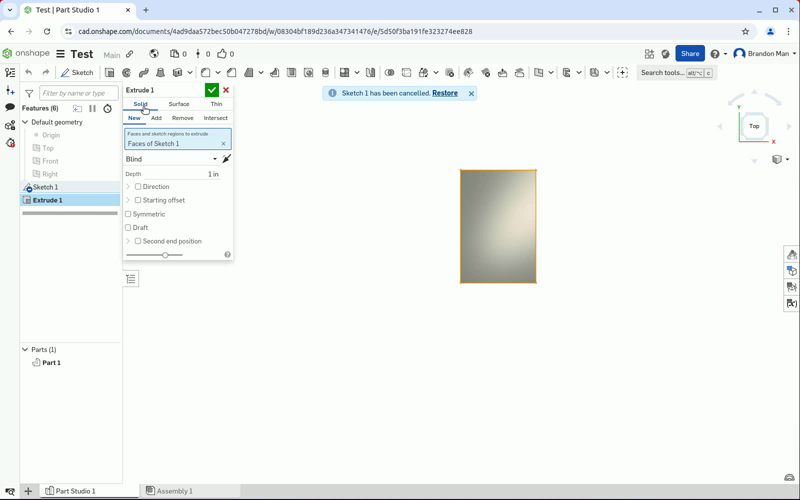
click(143, 106)
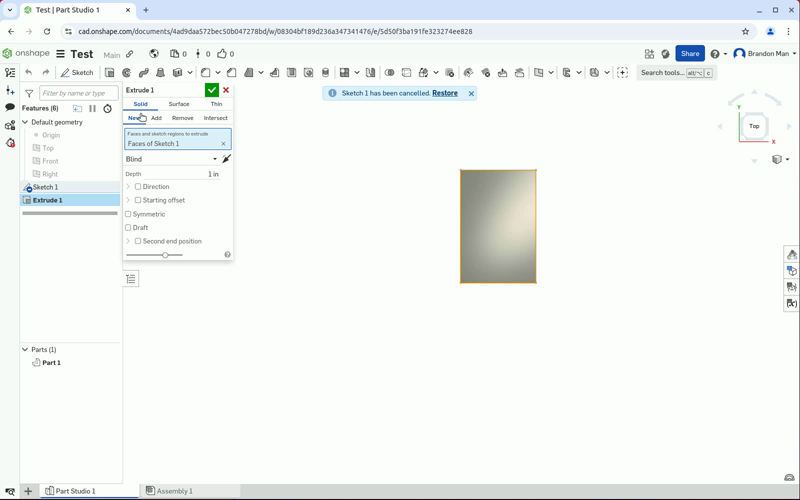
mouse_move(137, 120)
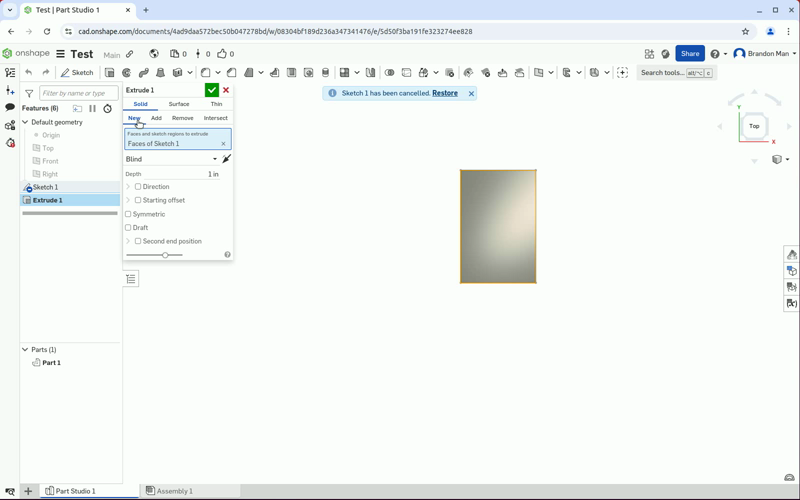
click(137, 120)
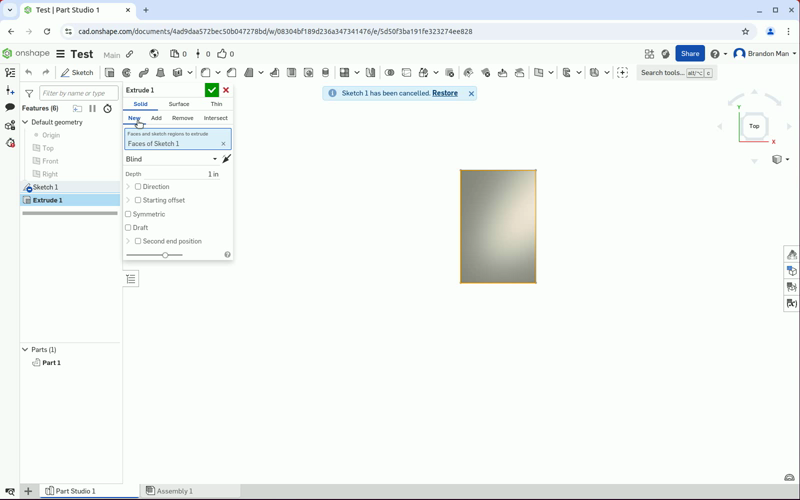
key(tab, 4)
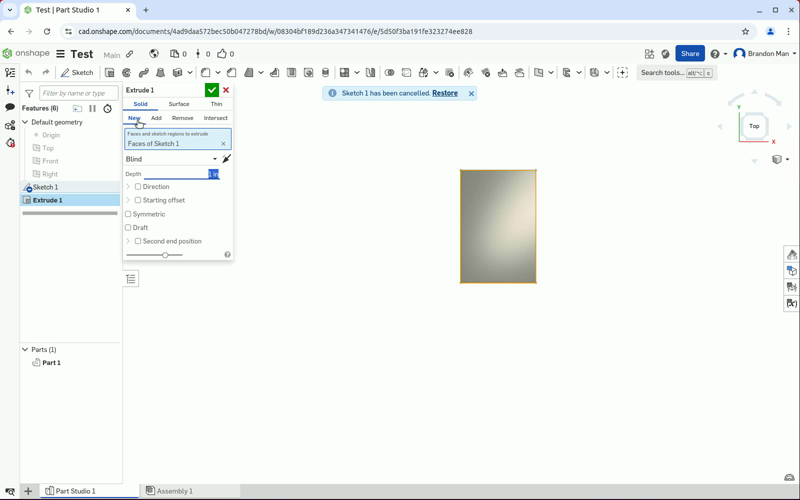
text(9.147)
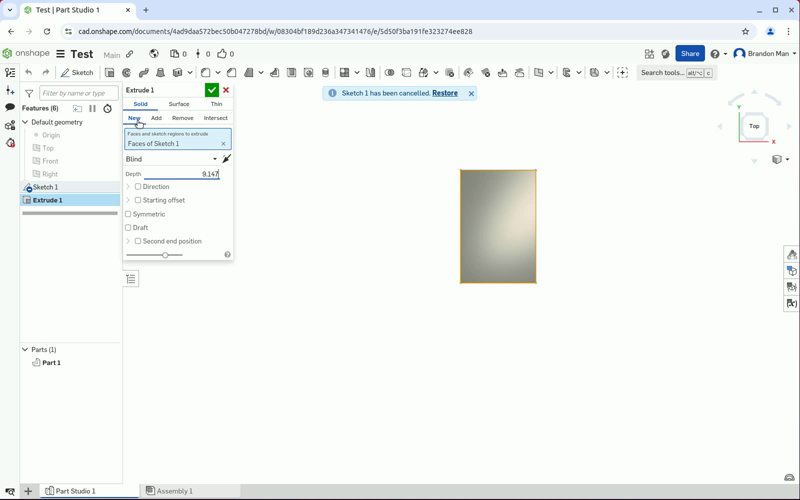
key(enter)
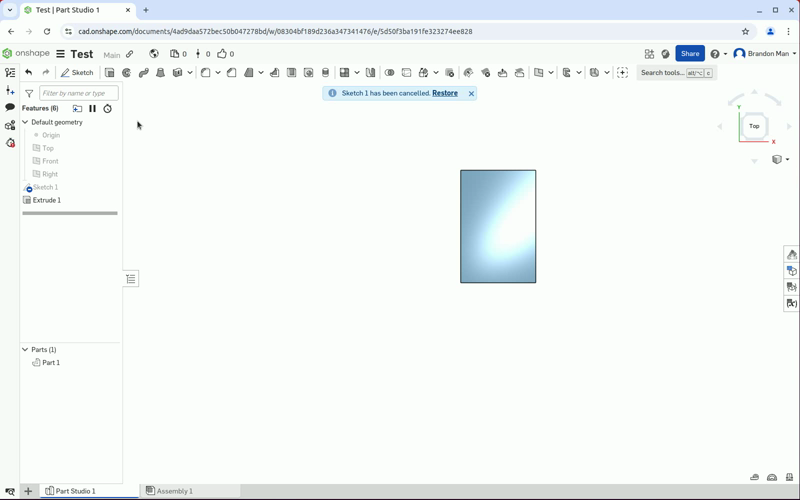
key(shift+h)
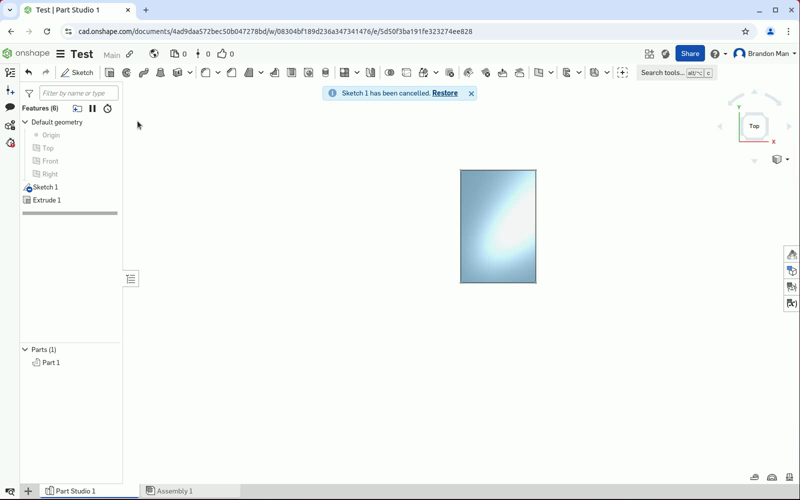
key(shift+h)
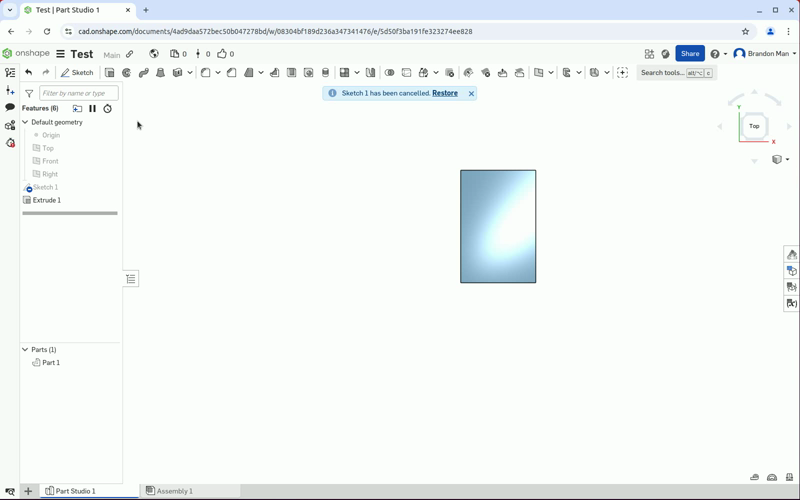
mouse_move(73, 189)
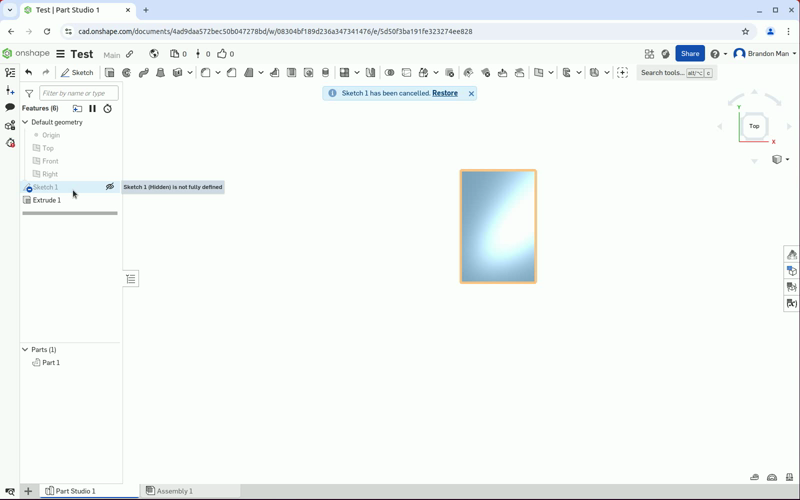
click(73, 189)
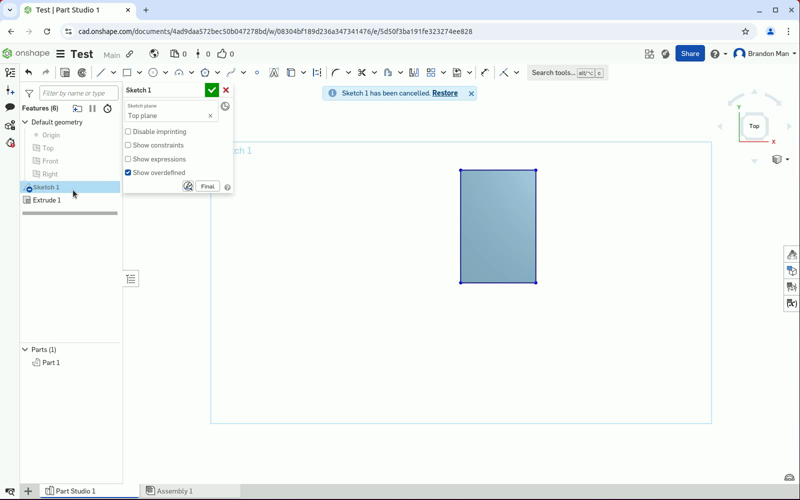
mouse_move(229, 92)
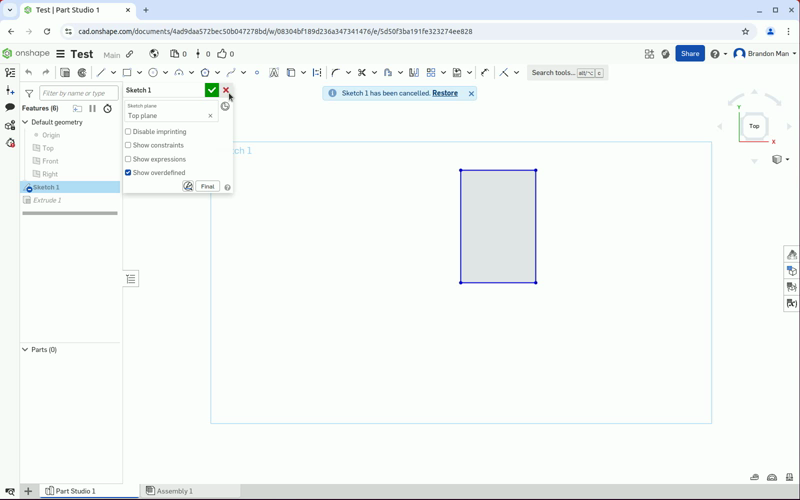
click(229, 92)
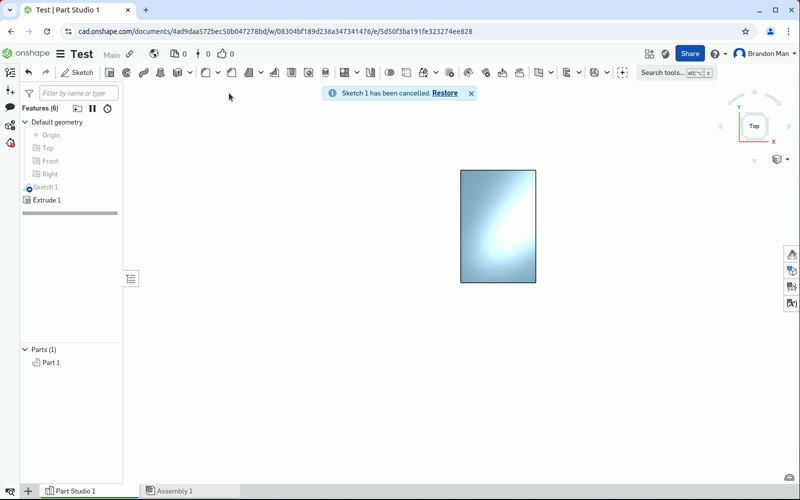
mouse_move(541, 75)
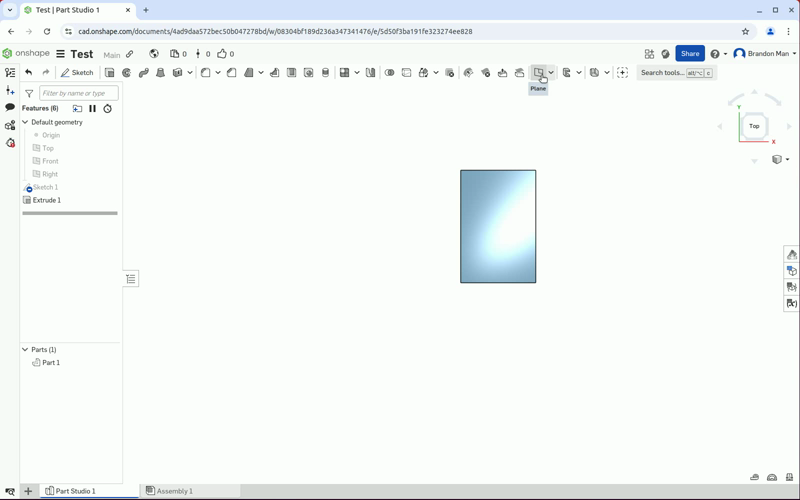
click(541, 75)
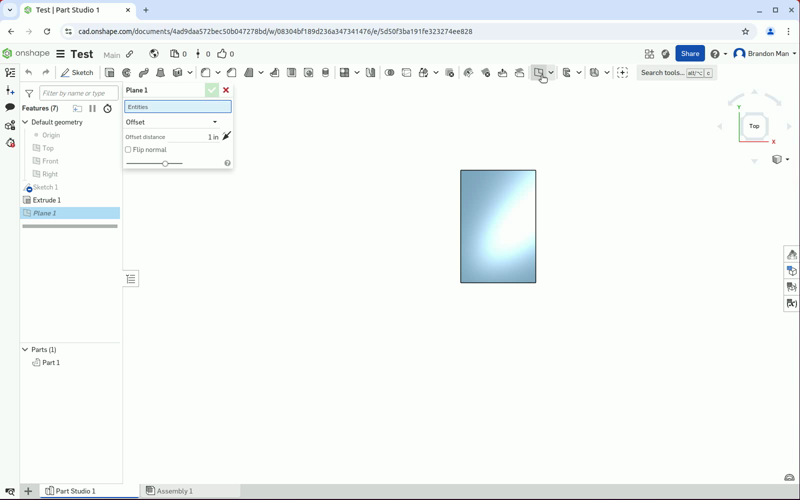
mouse_move(73, 150)
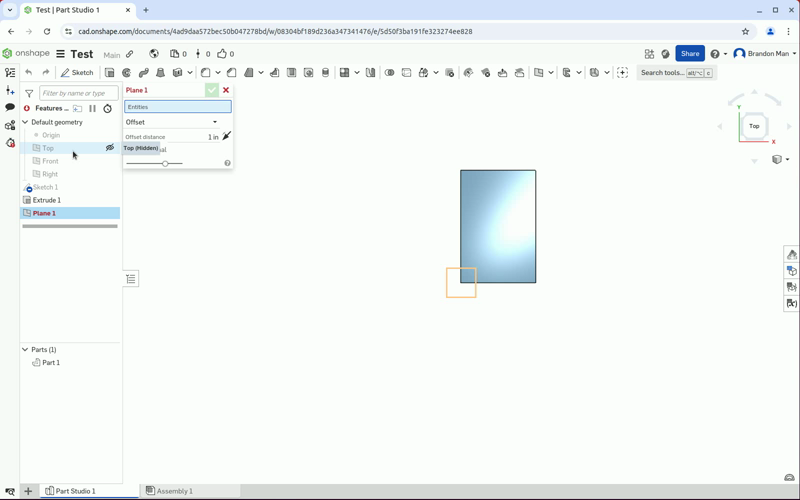
click(73, 150)
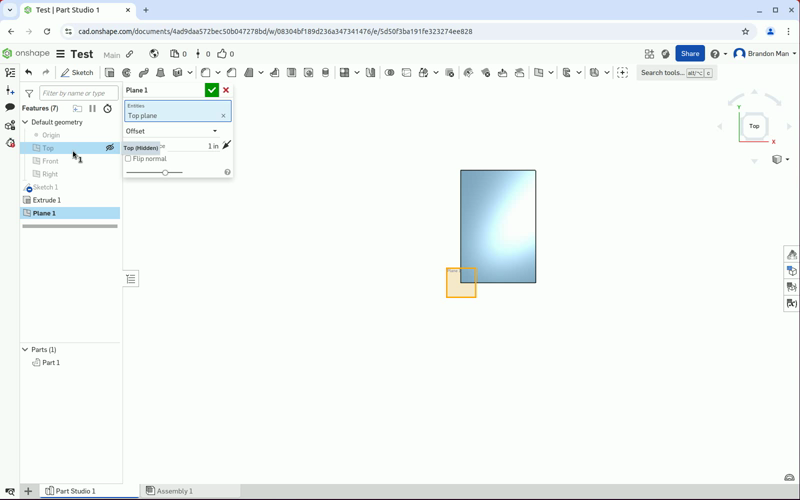
key(tab, 2)
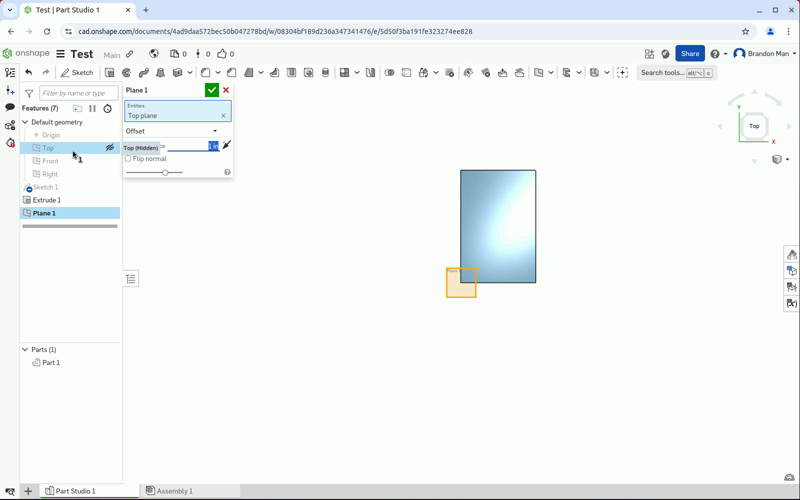
text(9.151)
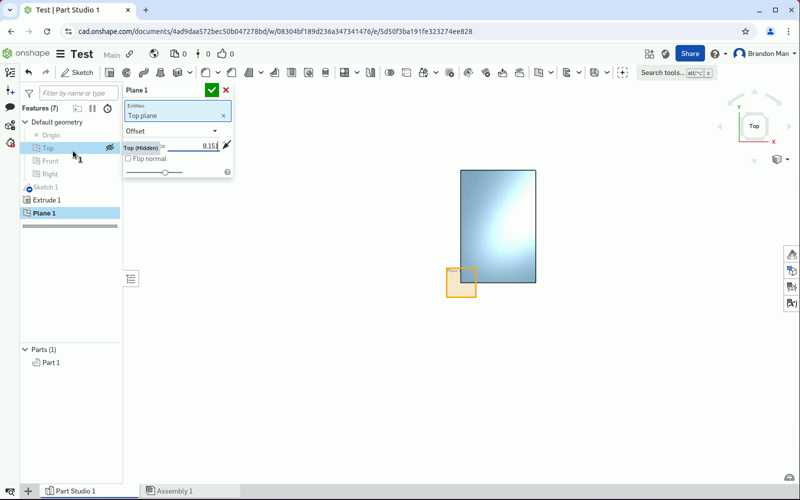
key(enter, 2)
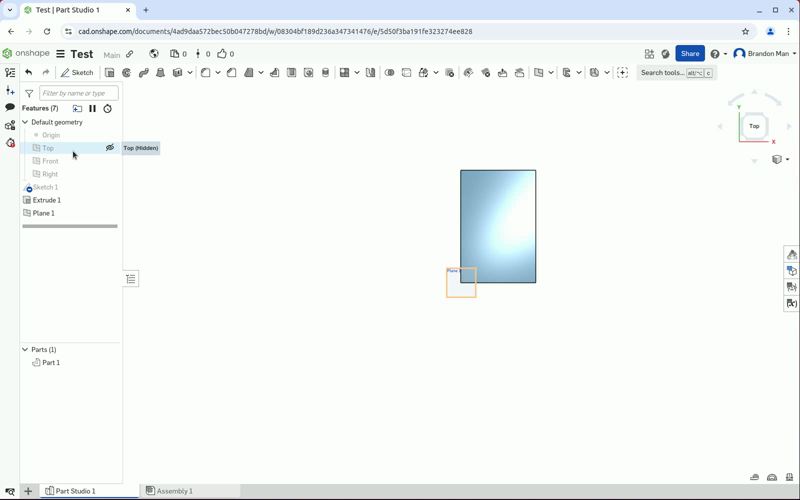
key(shift+s)
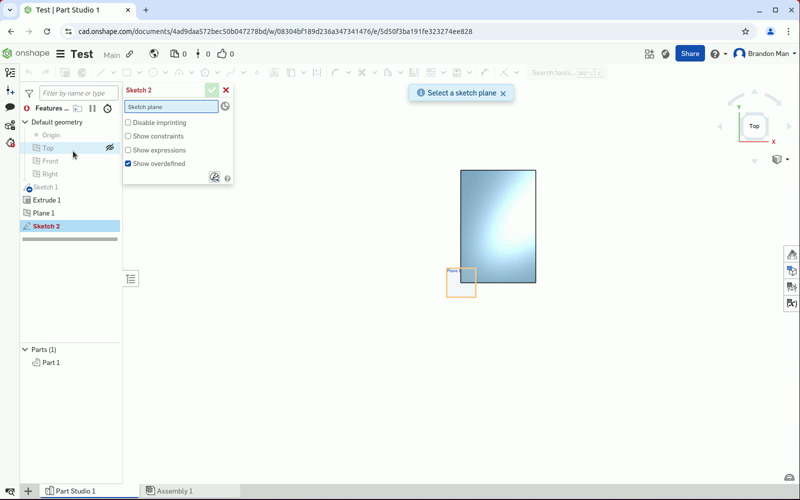
mouse_move(73, 215)
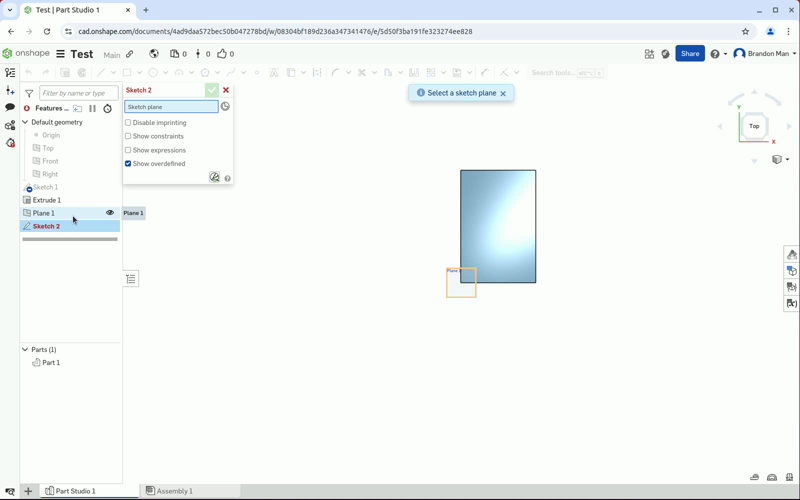
click(73, 215)
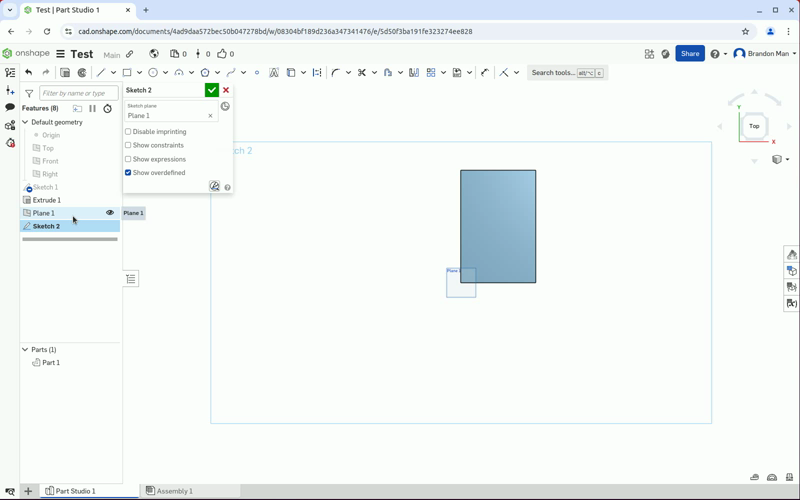
mouse_move(73, 352)
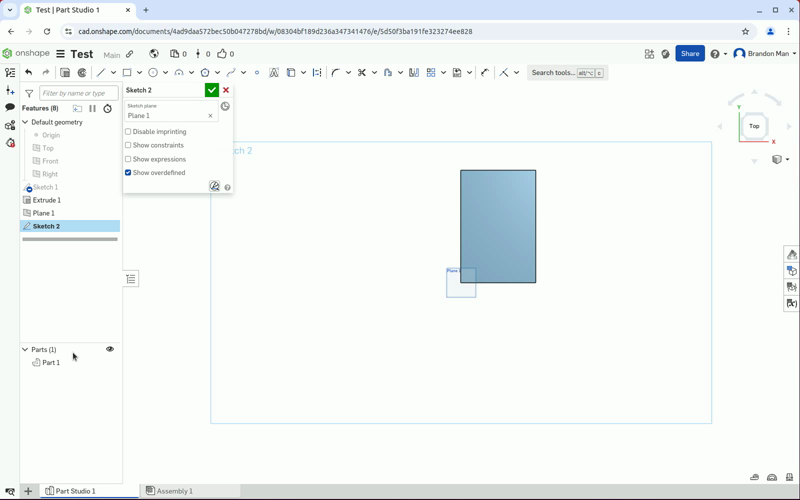
key(y)
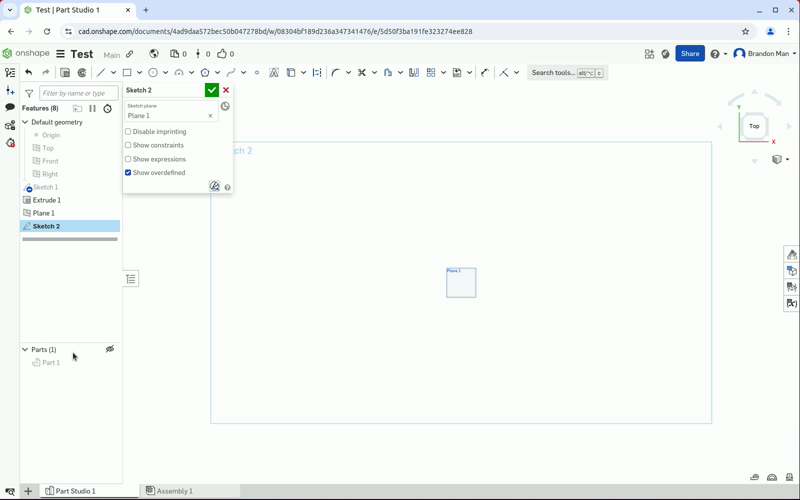
key(l)
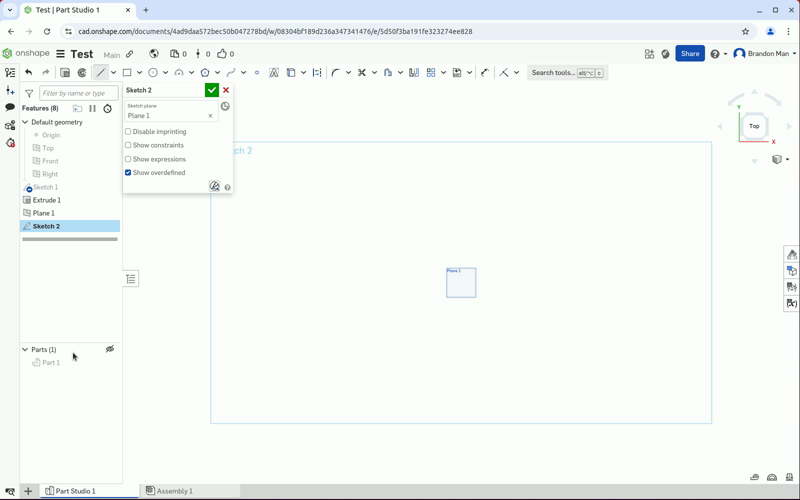
key_down(shift)
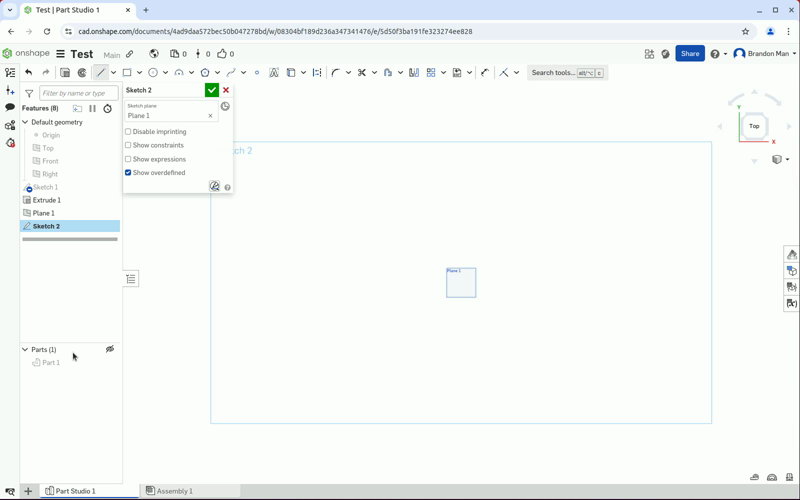
mouse_move(460, 282)
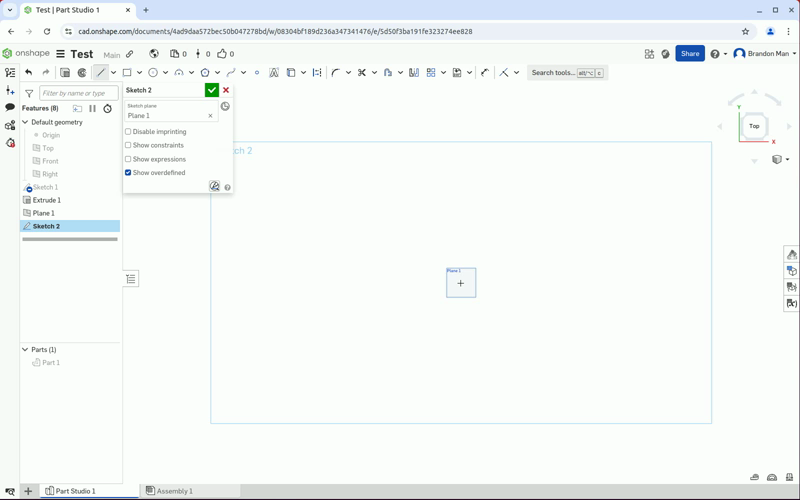
click(460, 282)
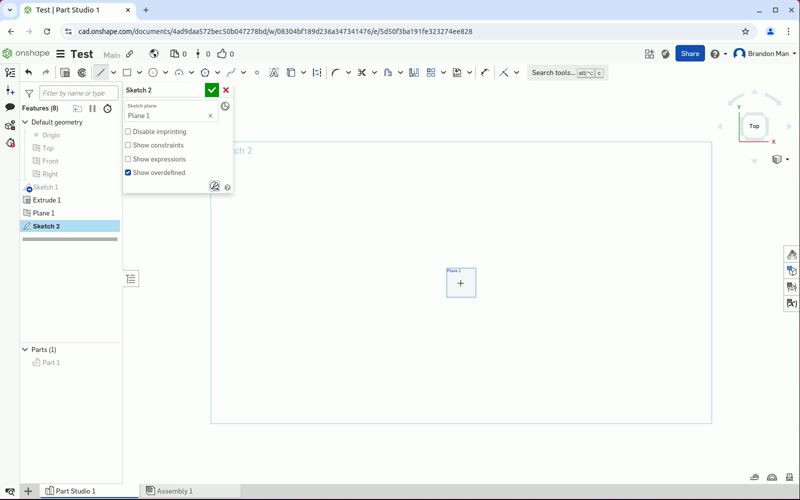
key_up(shift)
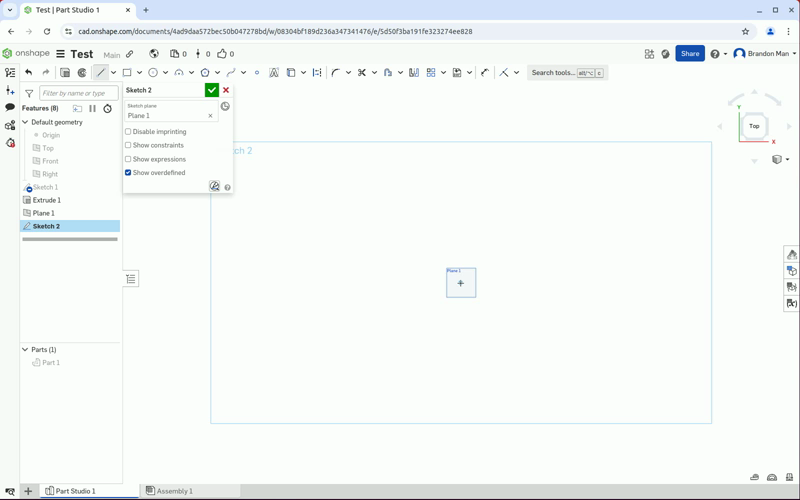
key_down(shift)
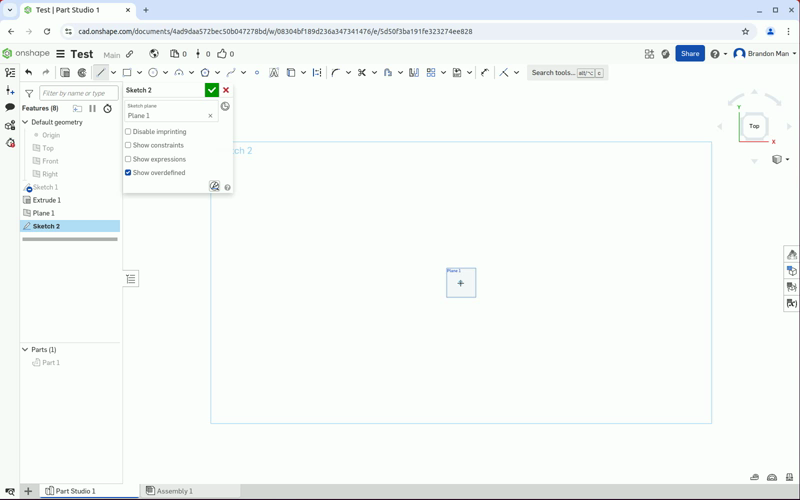
mouse_move(490, 282)
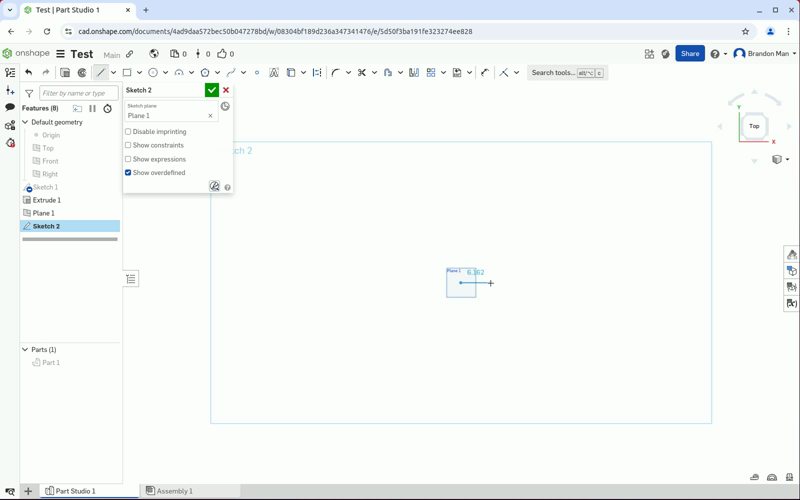
mouse_move(483, 282)
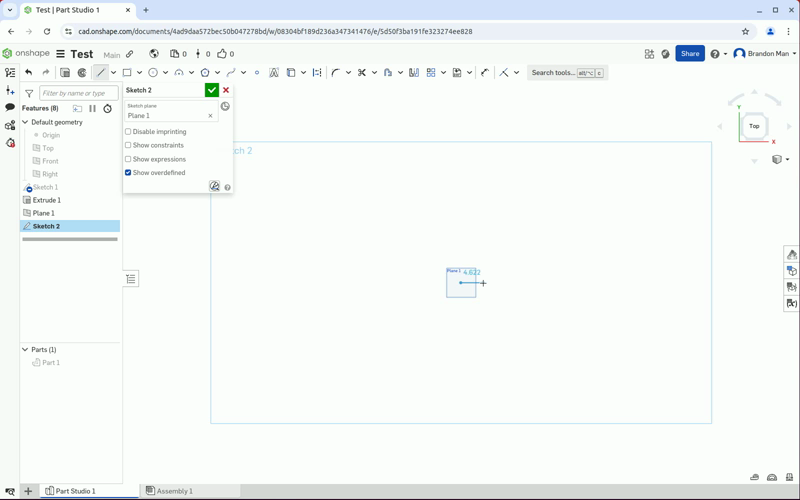
click(483, 282)
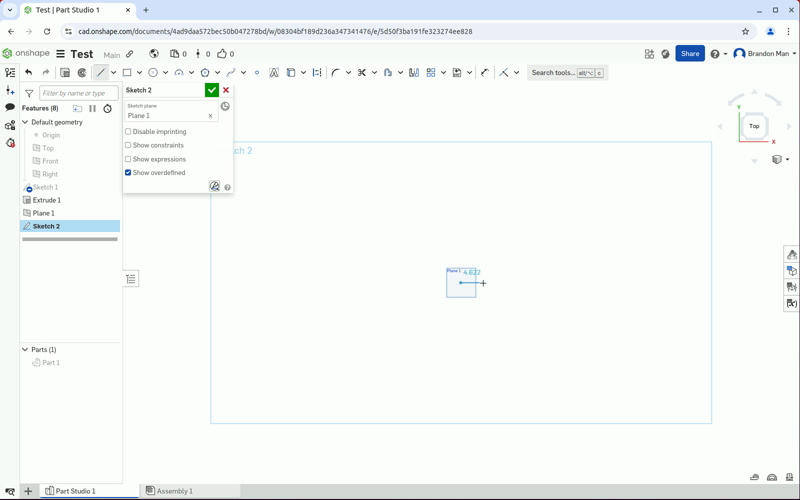
key_up(shift)
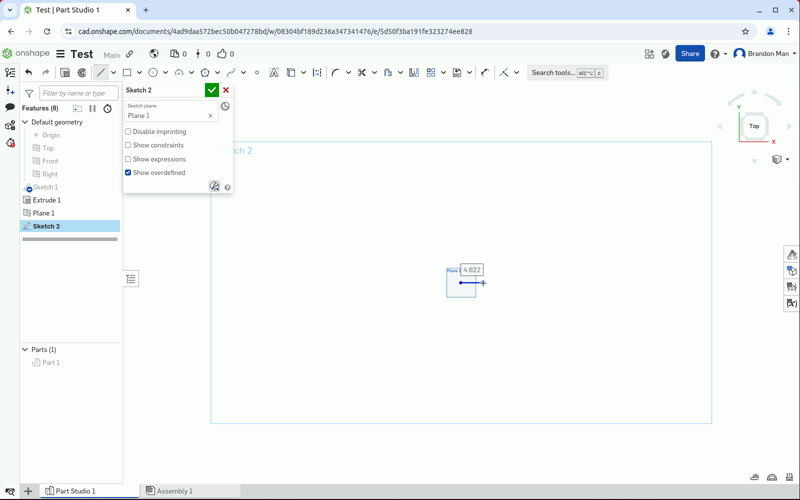
key_down(shift)
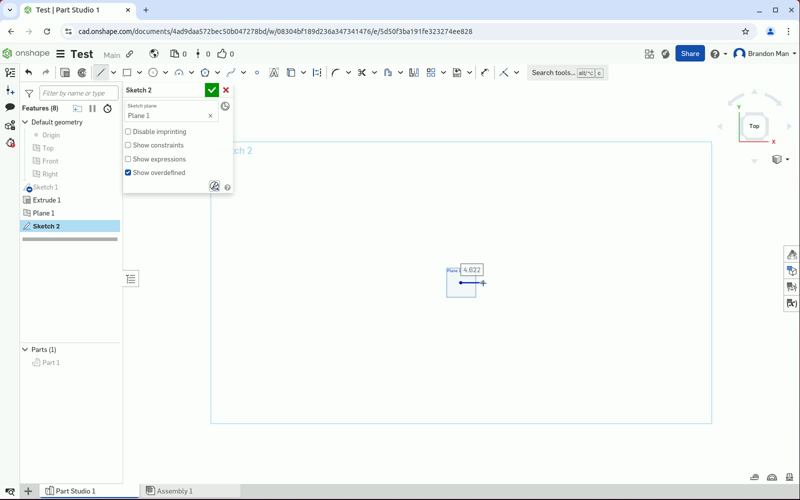
mouse_move(483, 170)
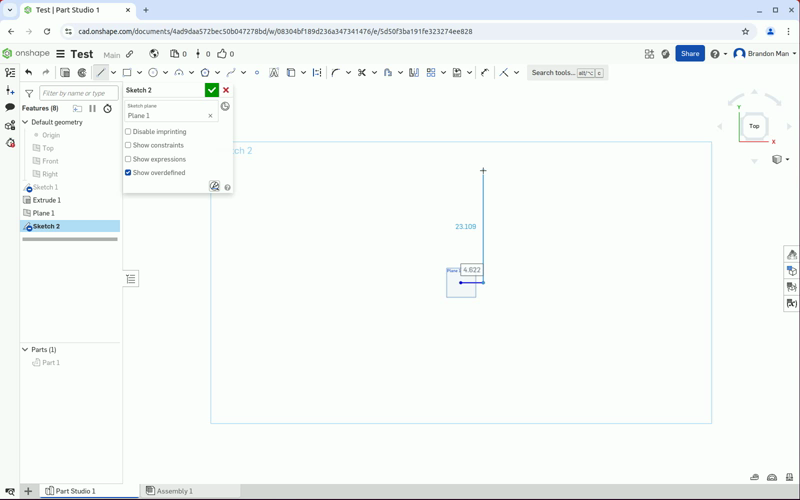
click(483, 170)
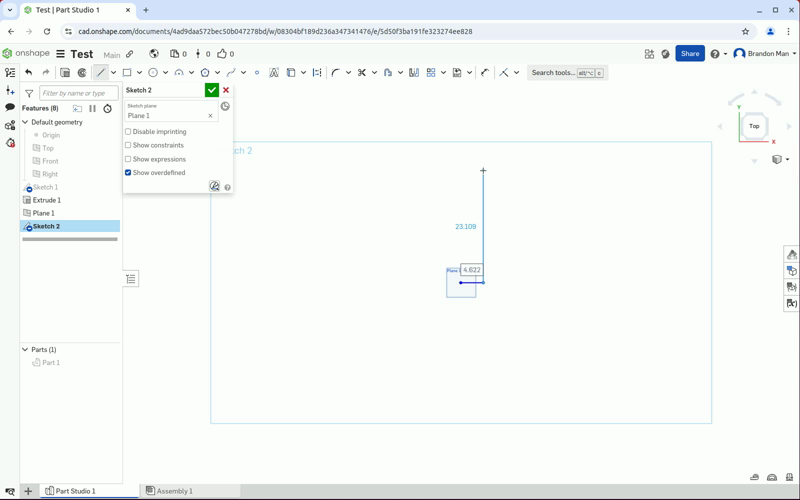
key_up(shift)
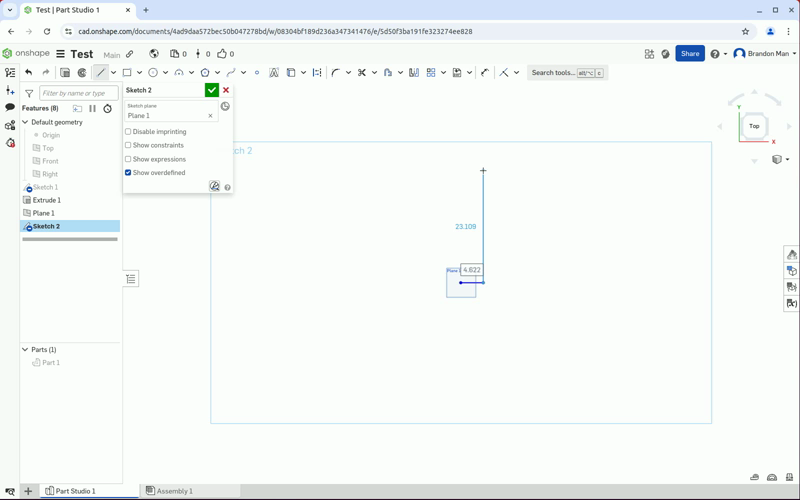
key_down(shift)
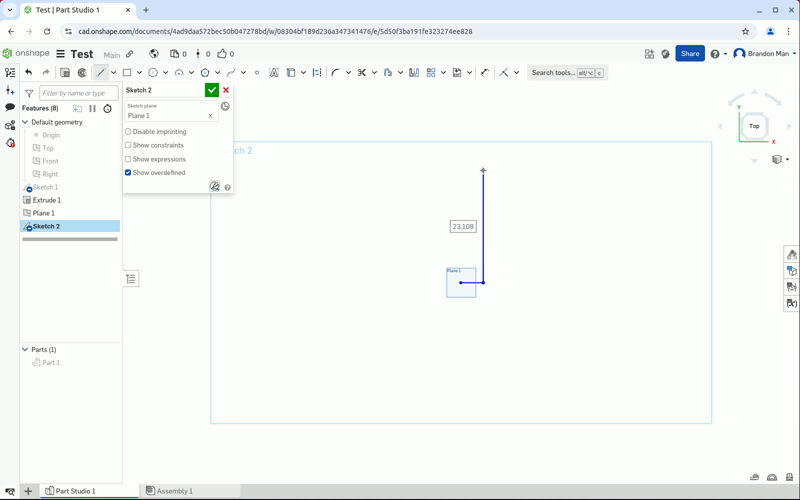
mouse_move(513, 170)
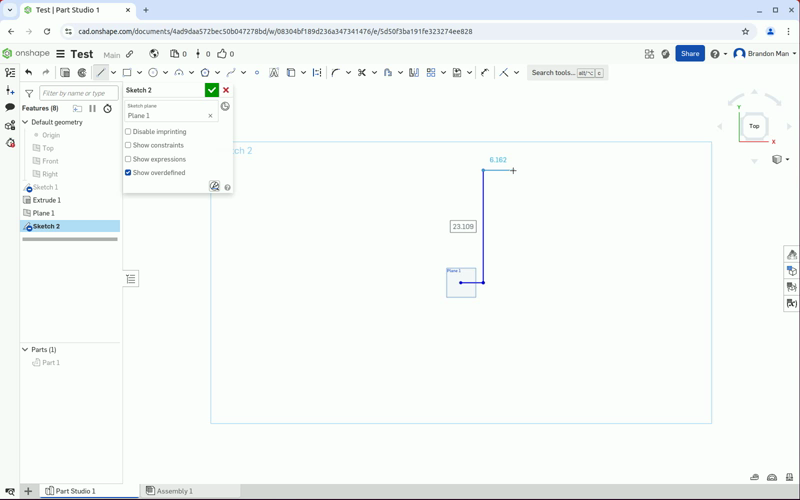
mouse_move(460, 170)
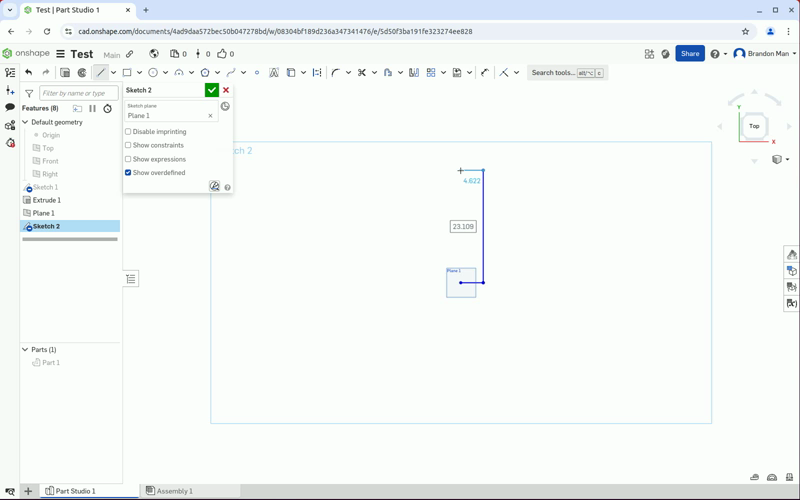
click(460, 170)
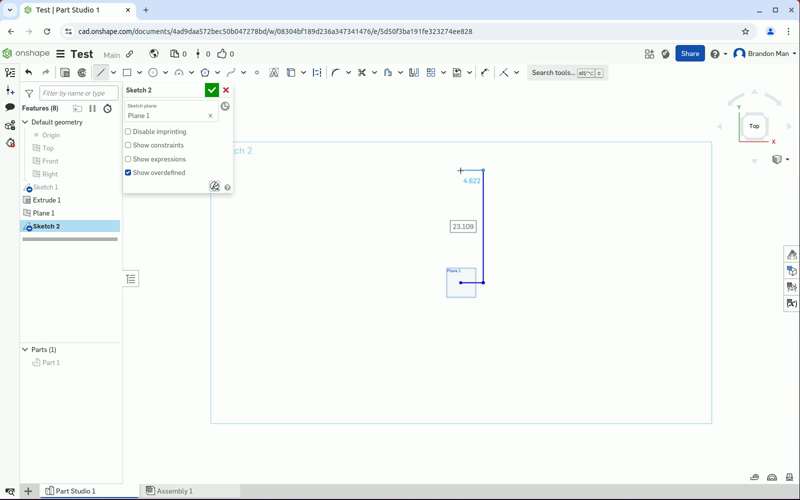
key_up(shift)
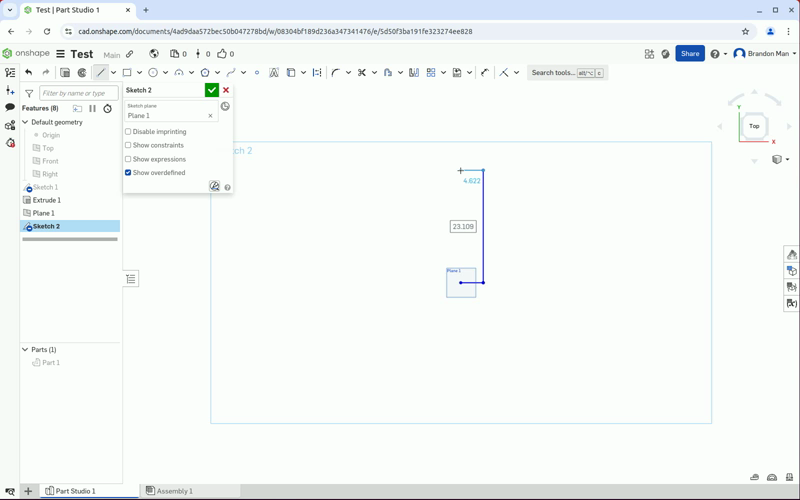
key_down(shift)
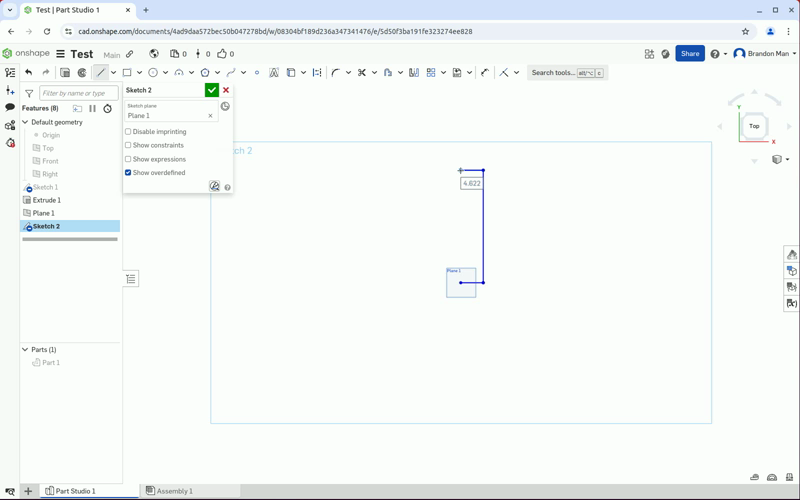
mouse_move(460, 282)
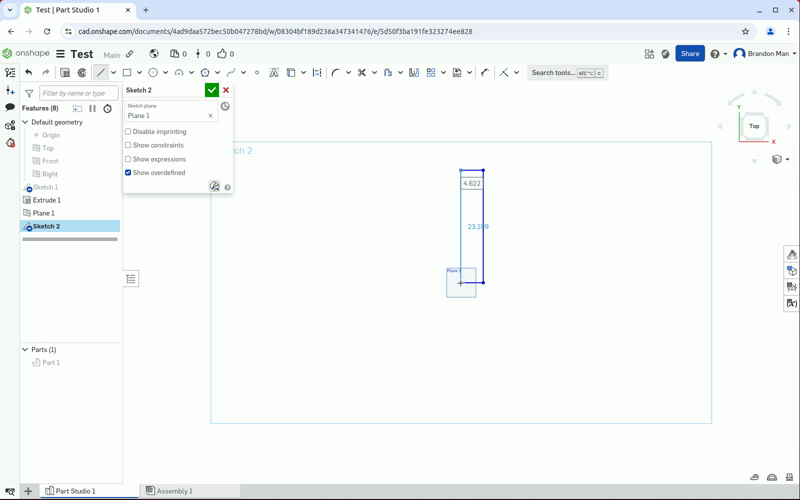
key_up(shift)
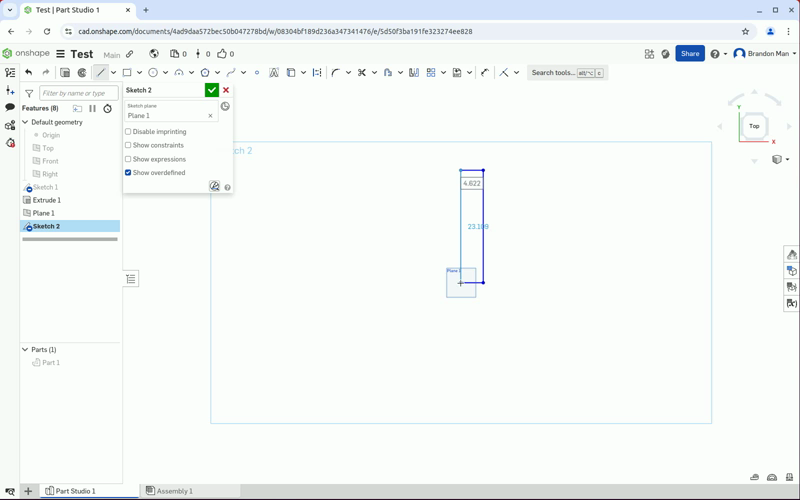
click(460, 282)
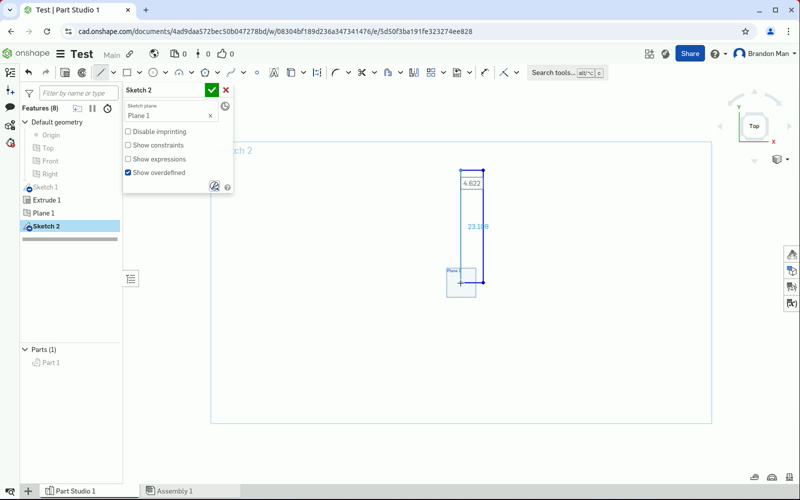
key(esc)
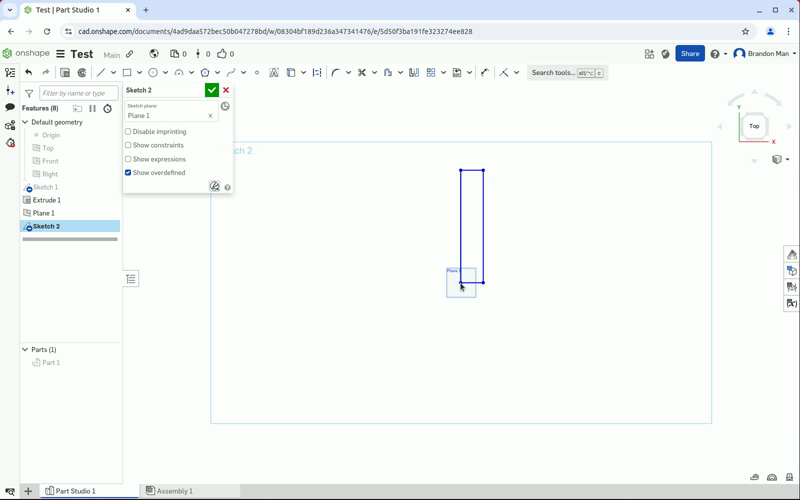
mouse_move(467, 238)
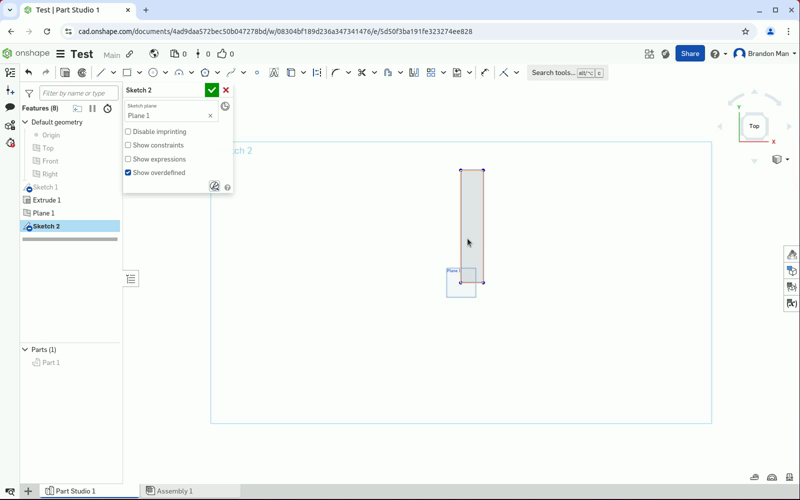
click(467, 238)
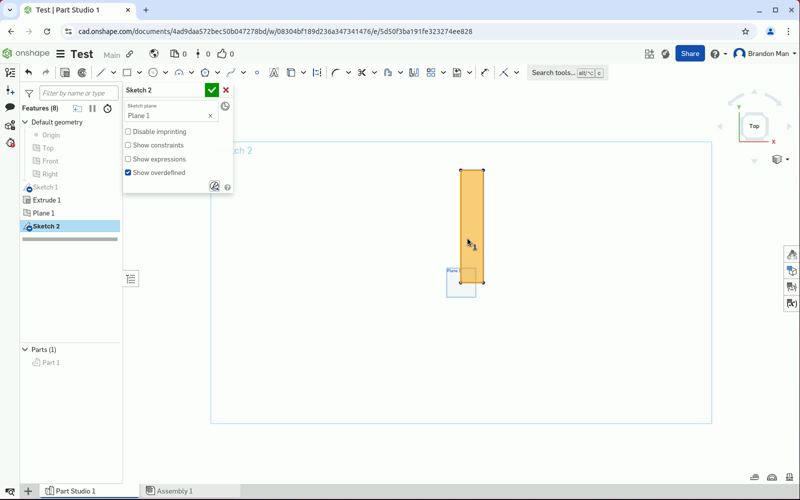
mouse_move(73, 352)
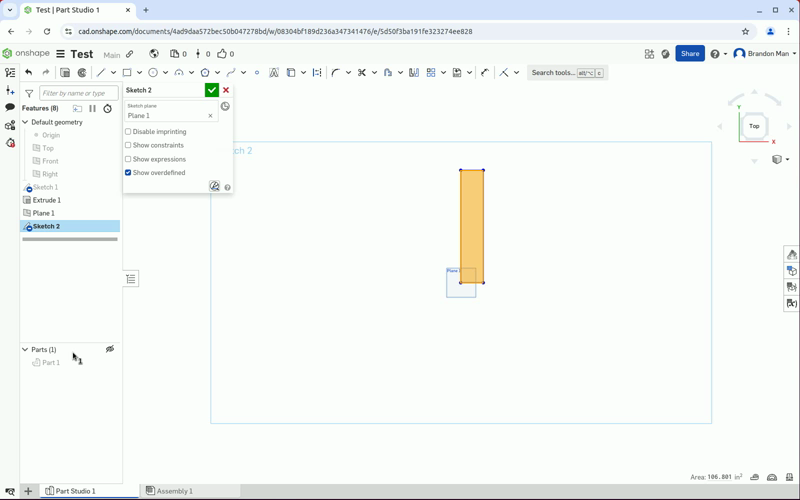
key(shift+y)
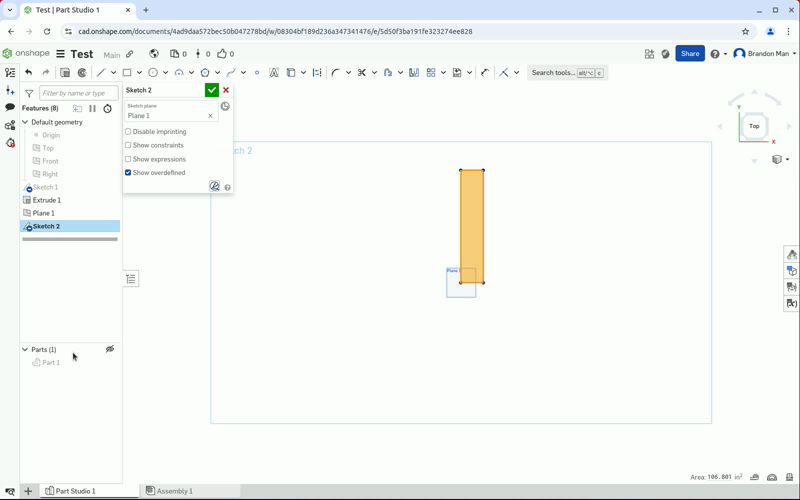
key(shift+e)
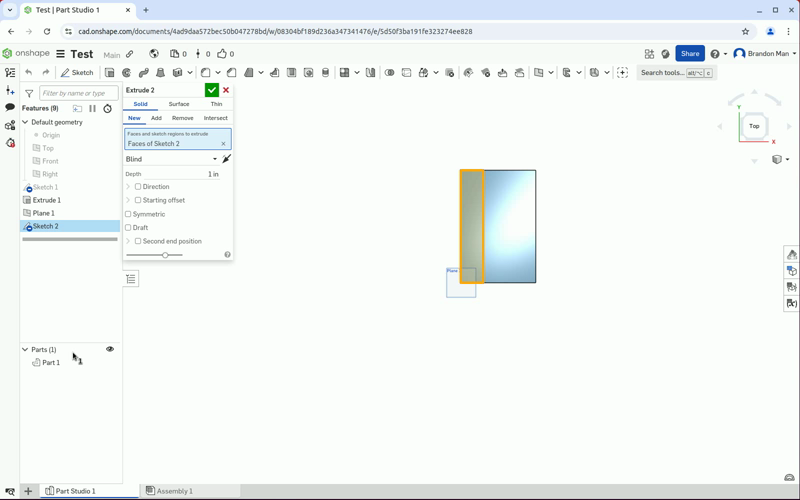
mouse_move(143, 106)
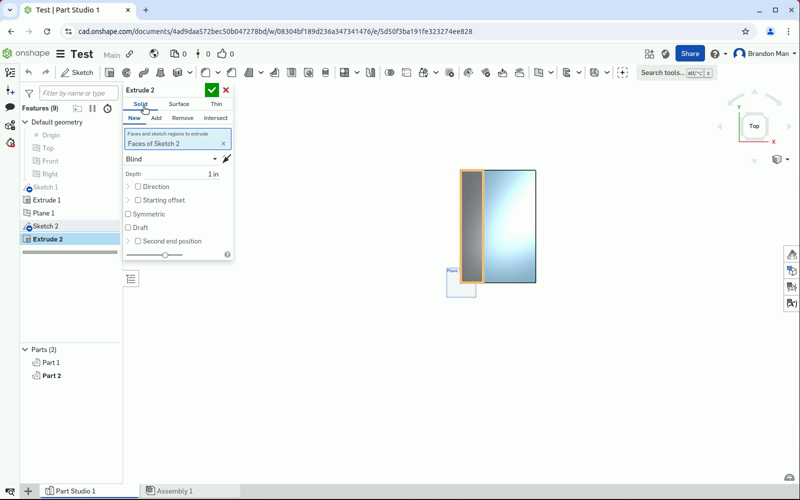
click(143, 106)
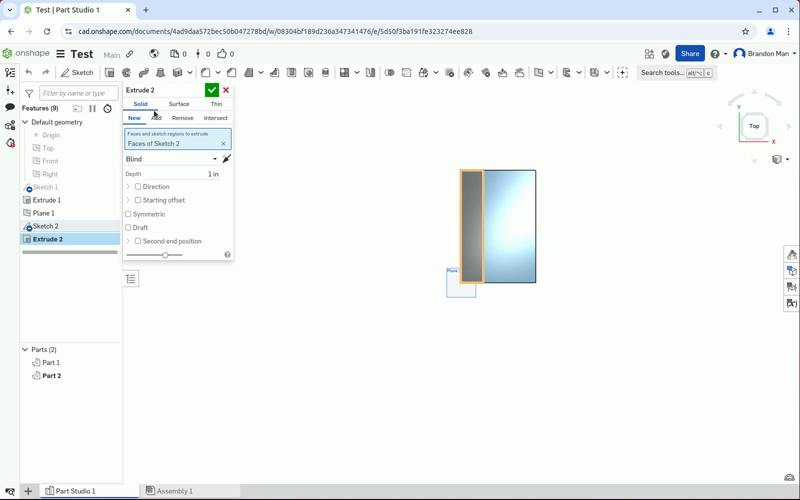
mouse_move(186, 120)
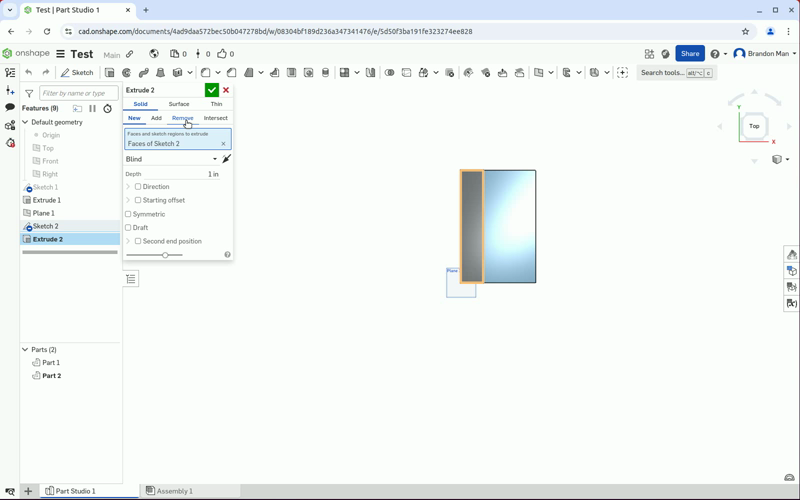
click(186, 120)
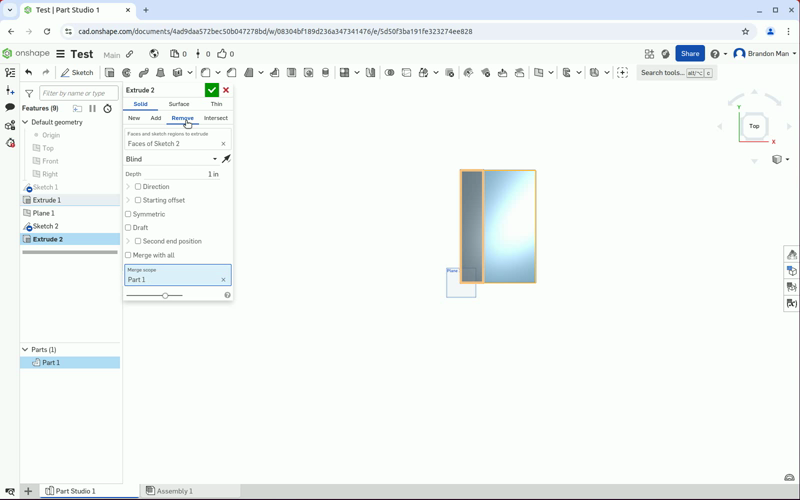
key(tab, 4)
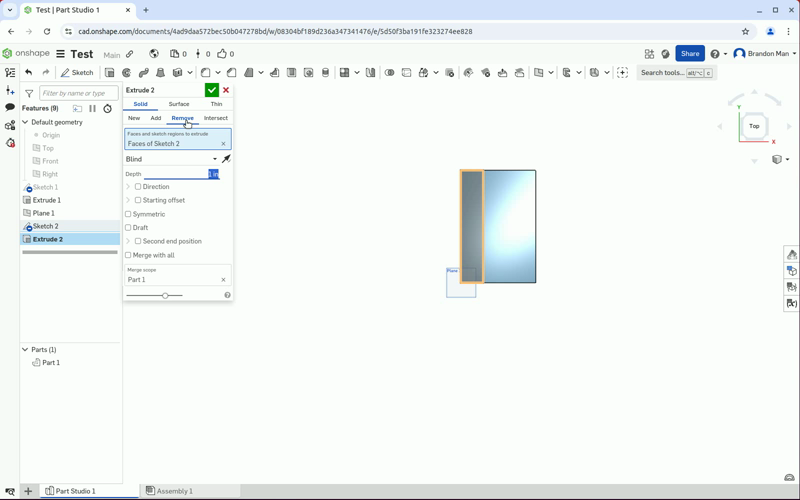
text(4.574)
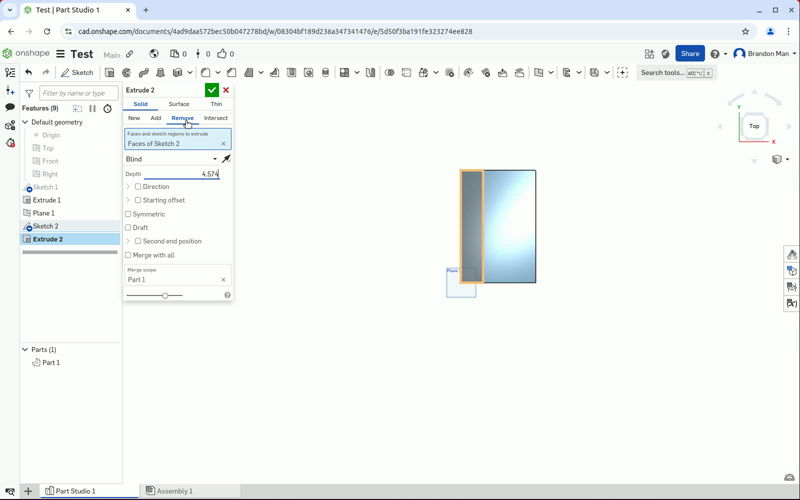
key(tab, 6)
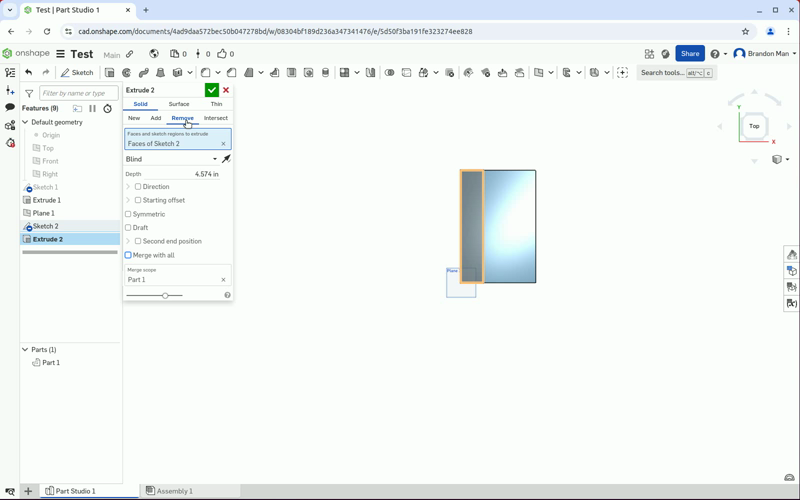
key(space)
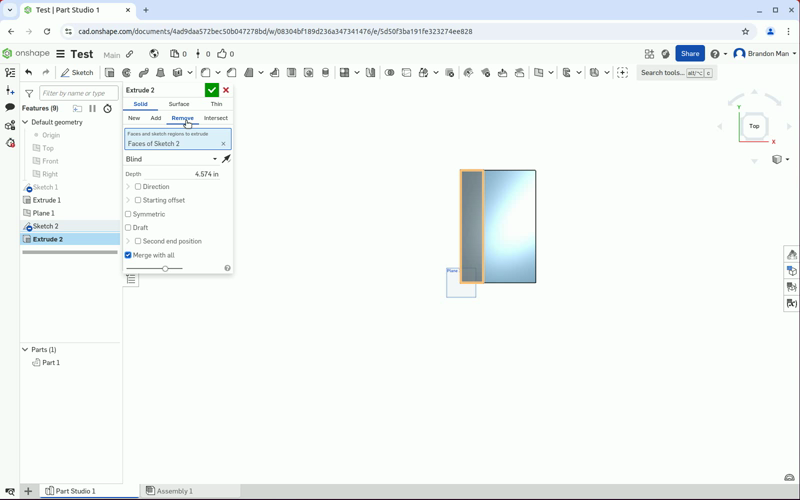
key(enter)
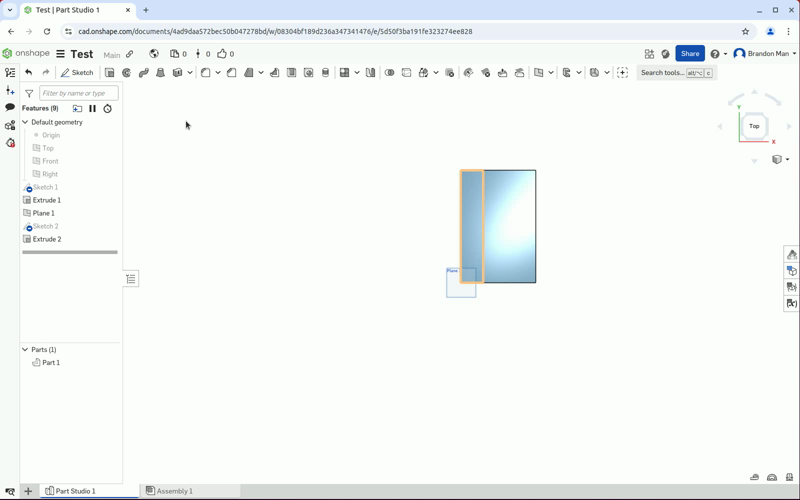
key(shift+h)
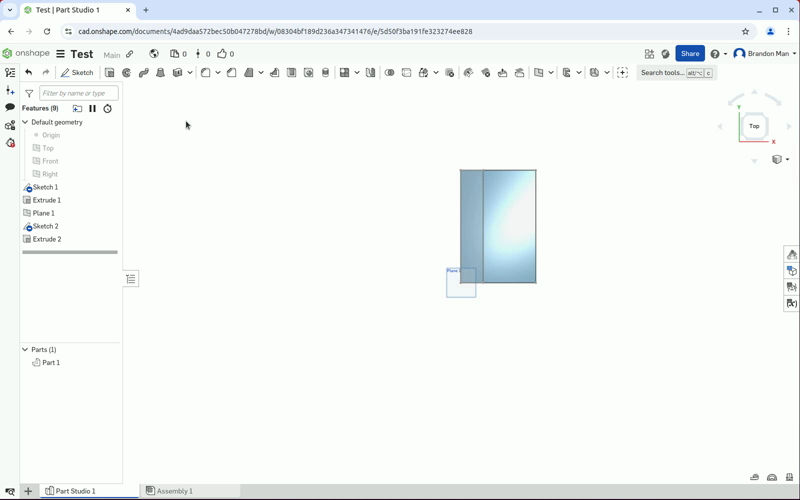
key(shift+h)
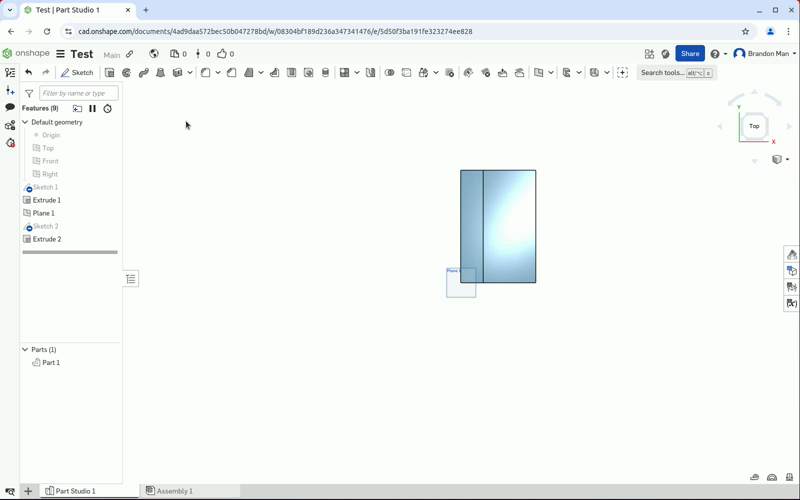
mouse_move(73, 189)
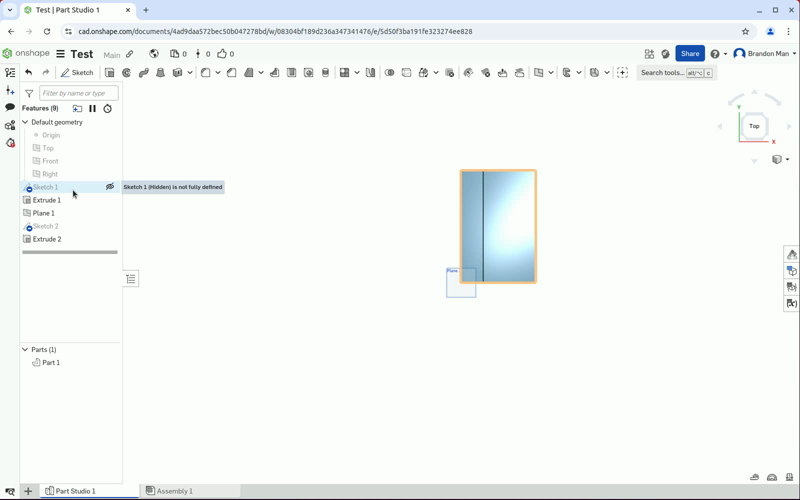
click(73, 189)
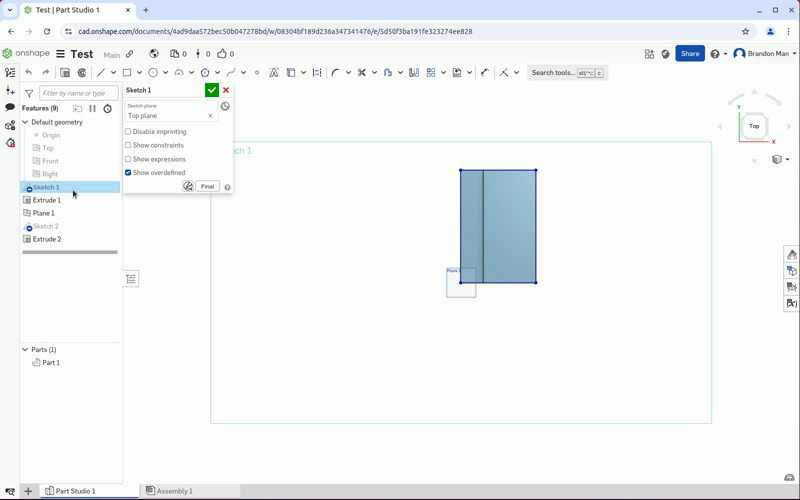
mouse_move(229, 92)
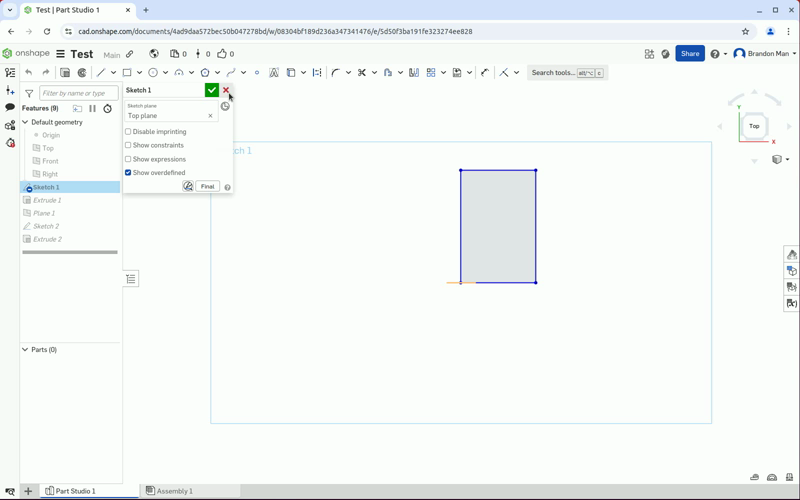
click(229, 92)
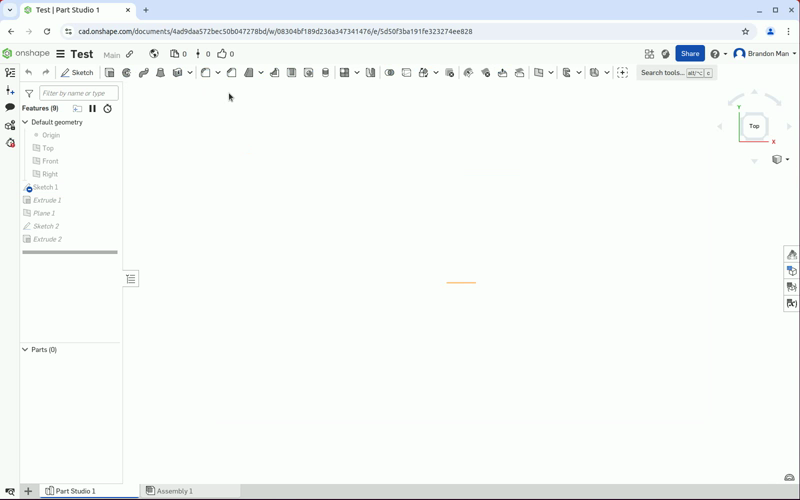
key(shift+s)
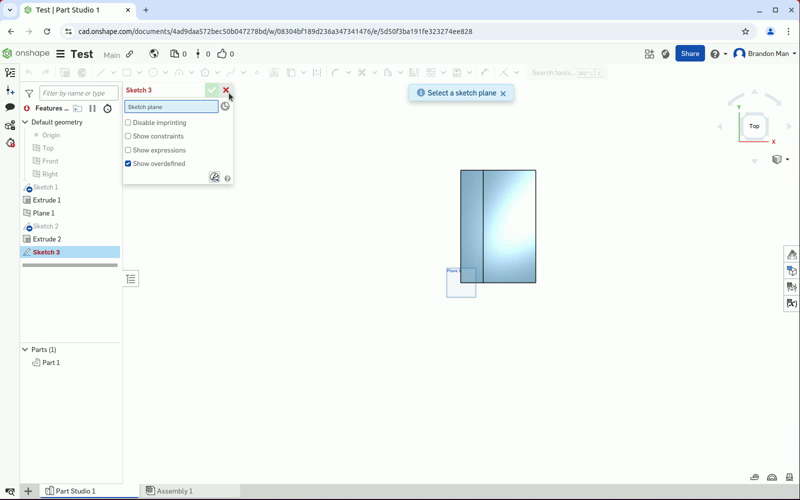
mouse_move(73, 215)
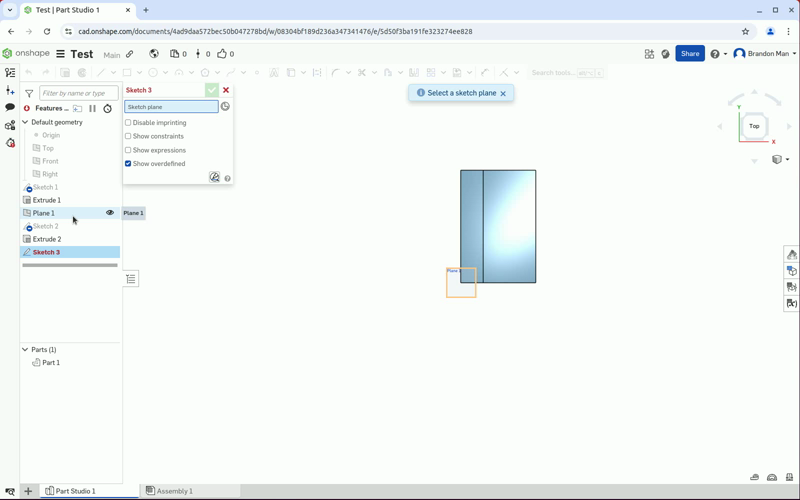
click(73, 215)
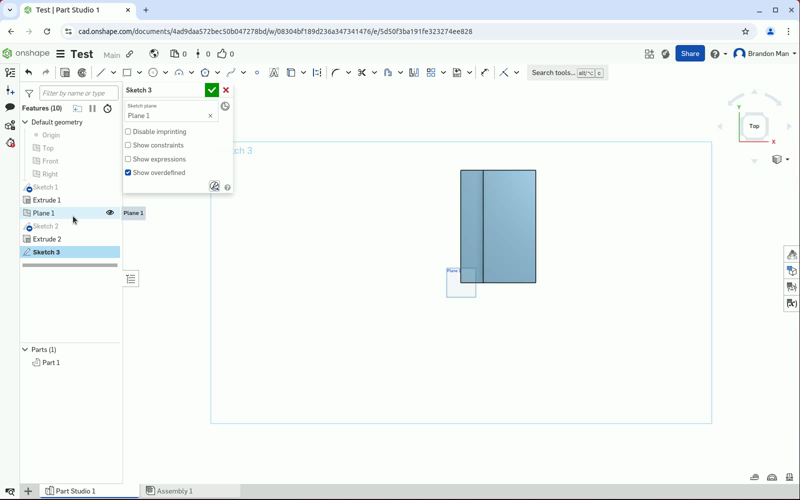
mouse_move(73, 352)
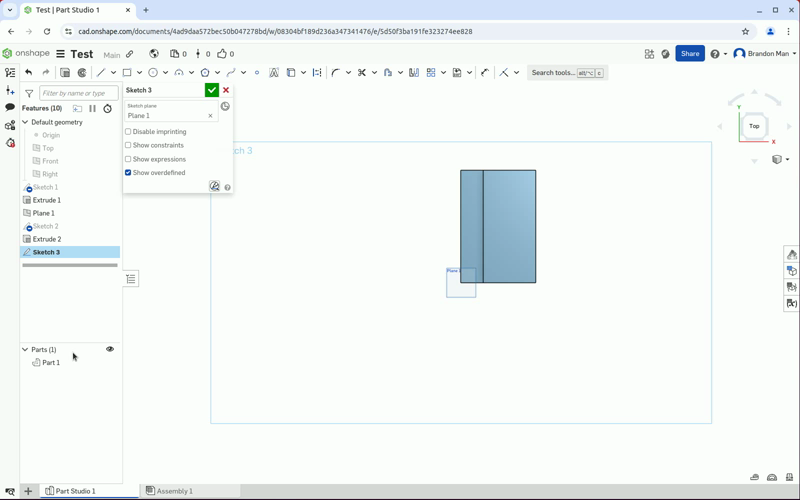
key(y)
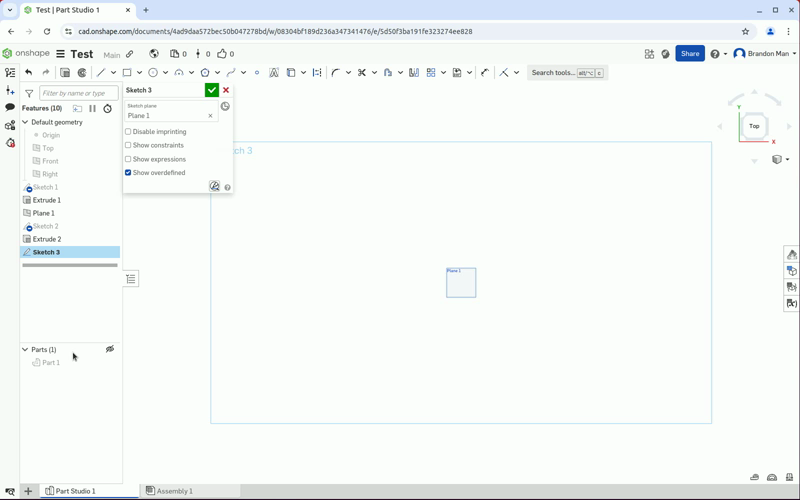
key(c)
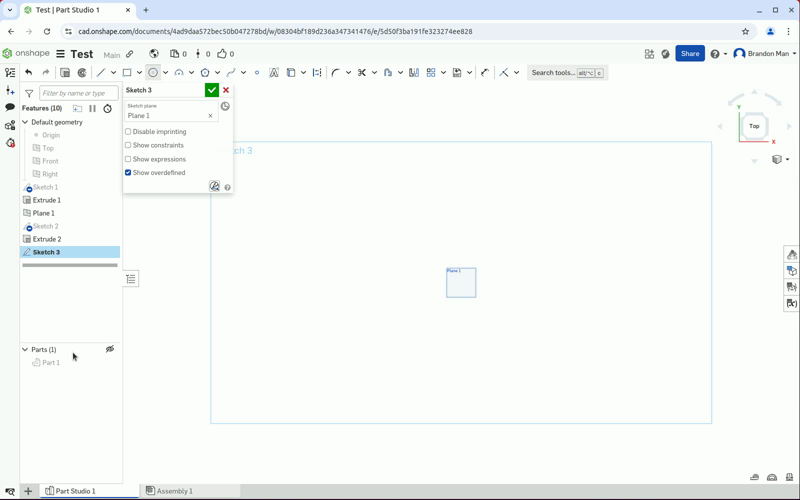
key_down(shift)
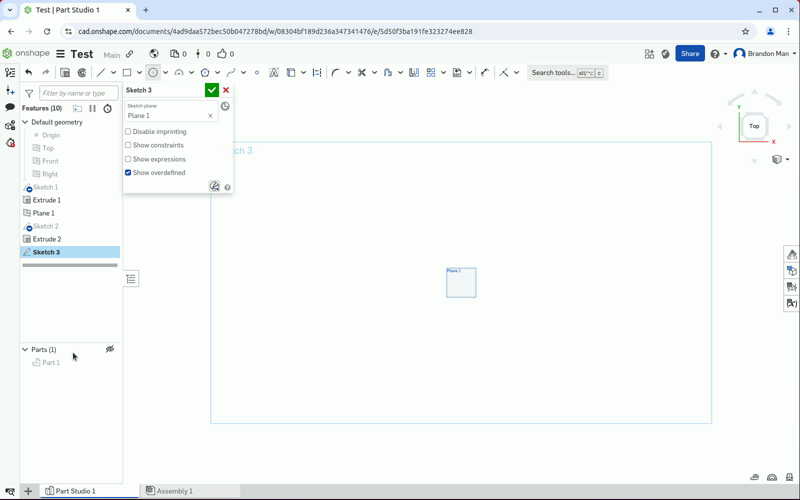
mouse_move(510, 226)
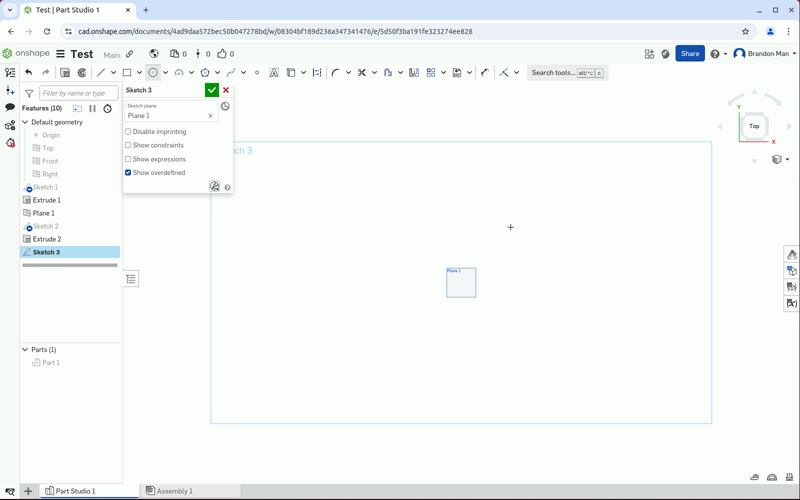
click(510, 226)
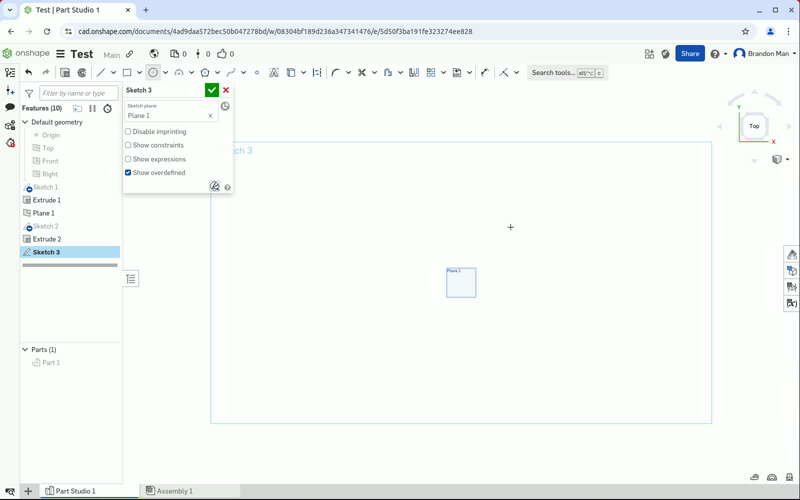
key_up(shift)
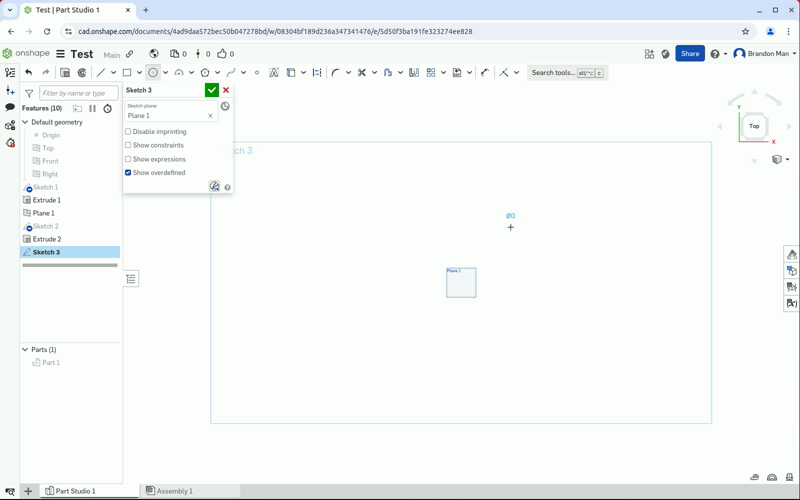
mouse_move(526, 226)
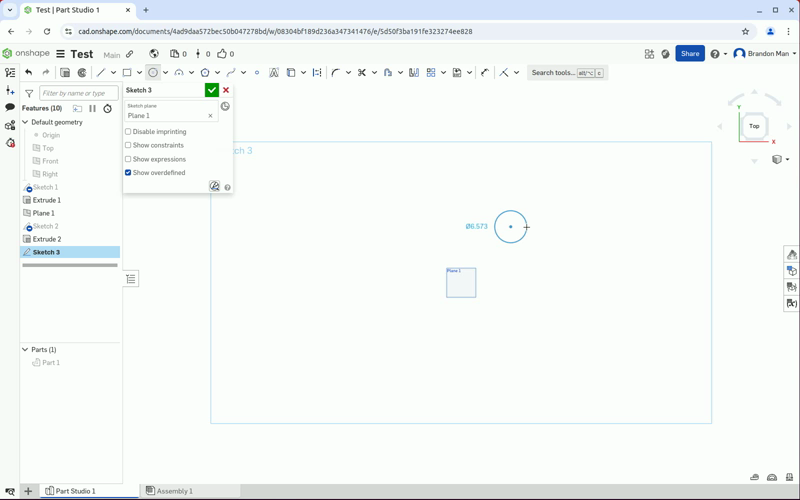
click(526, 226)
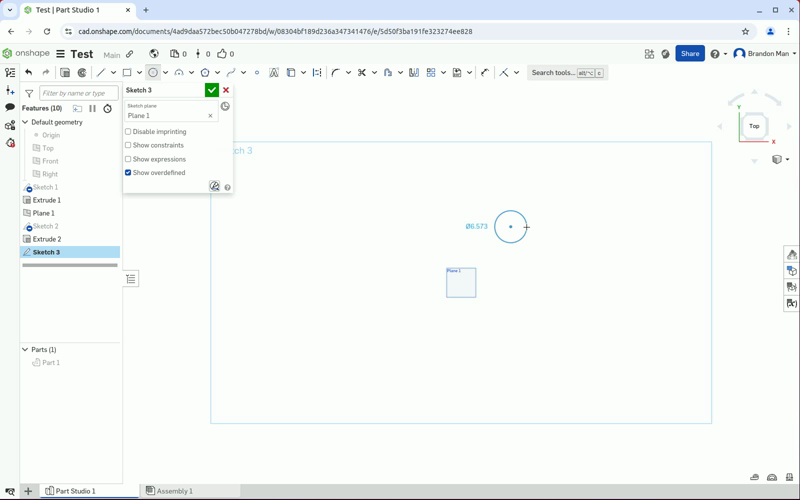
key(esc)
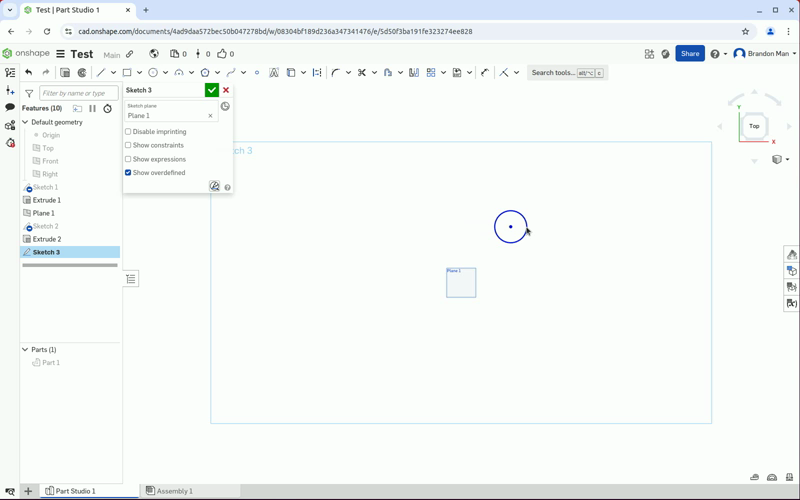
mouse_move(514, 220)
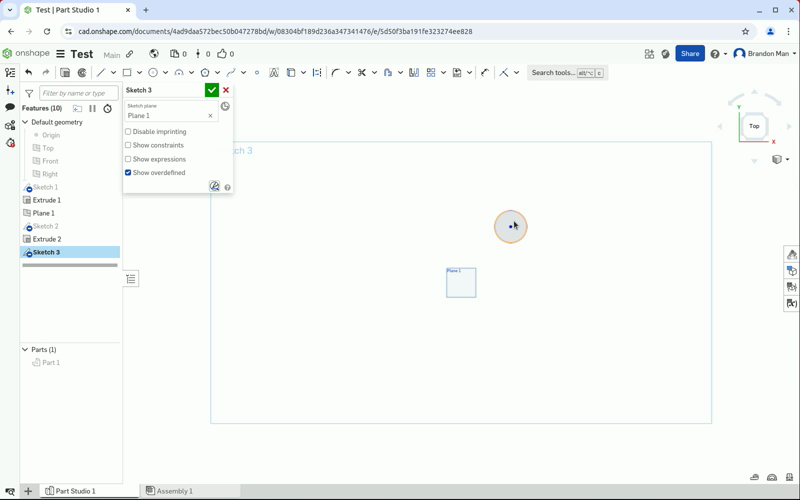
scroll(6)
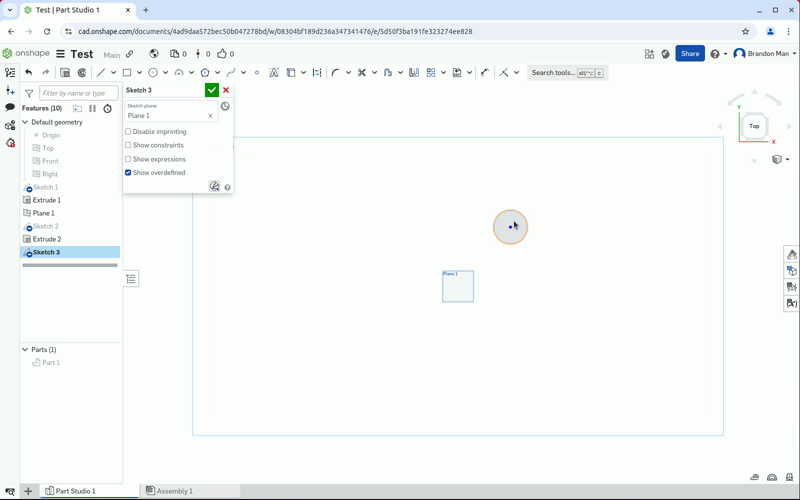
scroll(6)
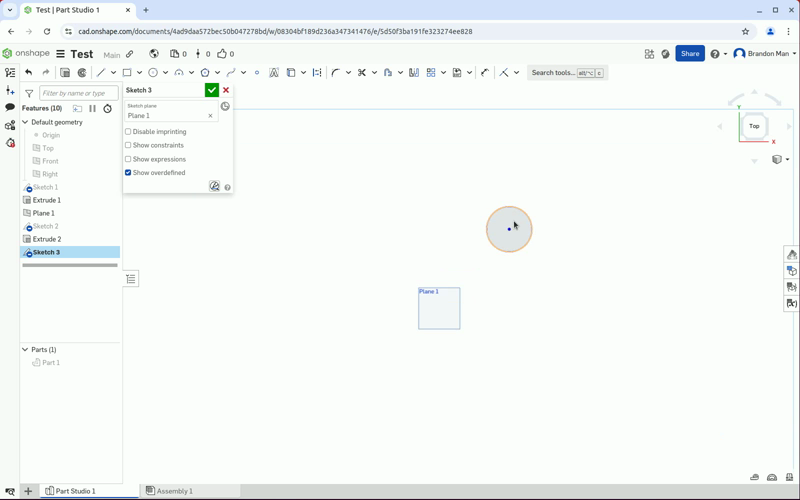
scroll(6)
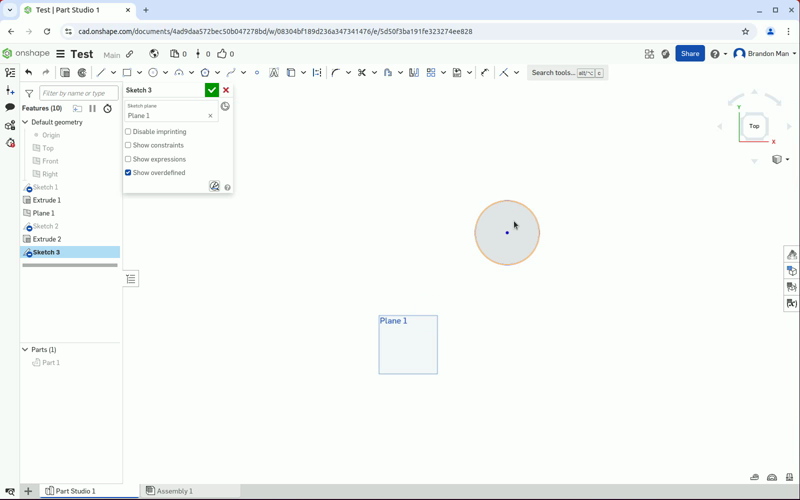
scroll(6)
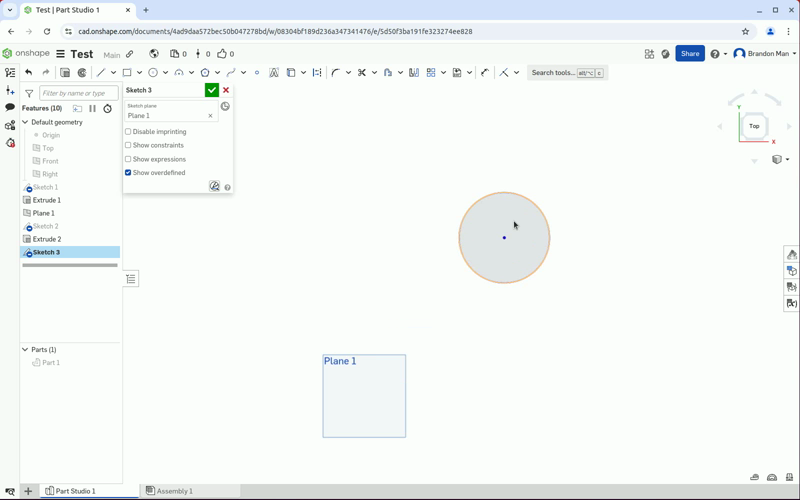
scroll(6)
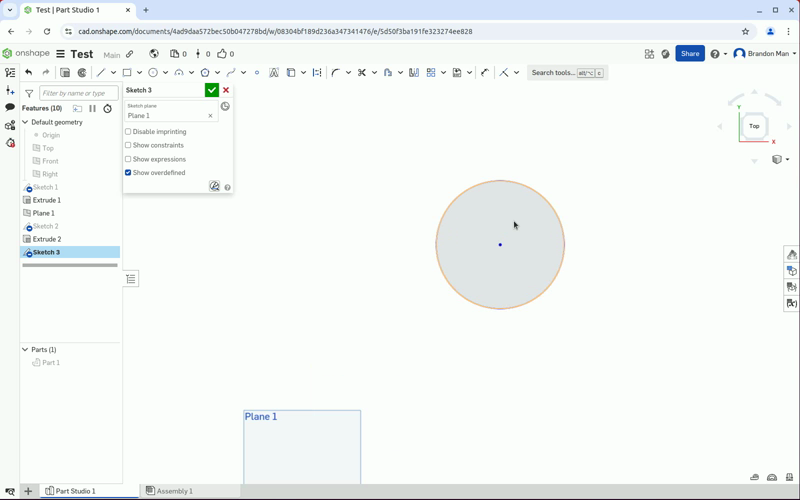
scroll(6)
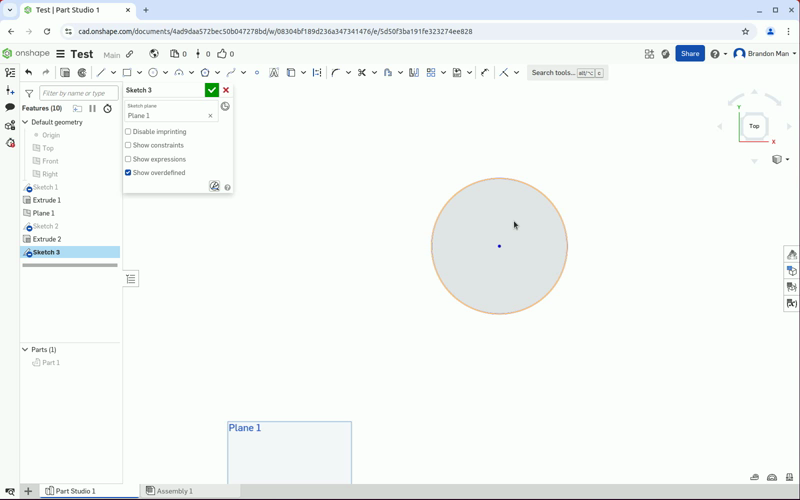
scroll(6)
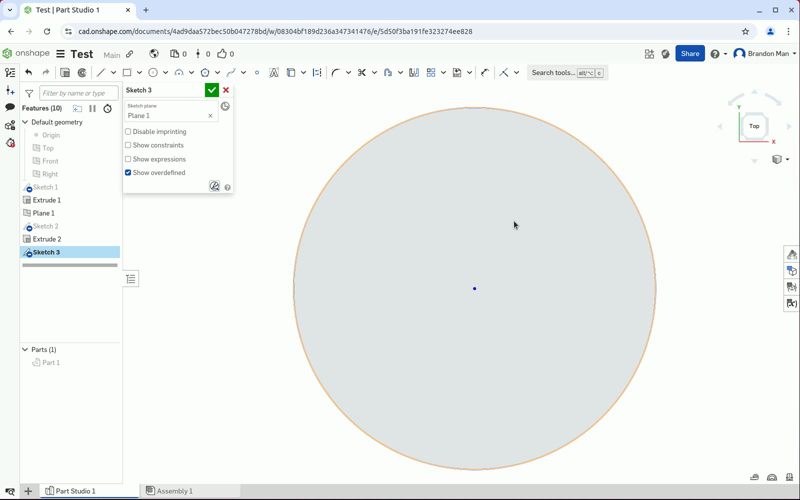
click(514, 220)
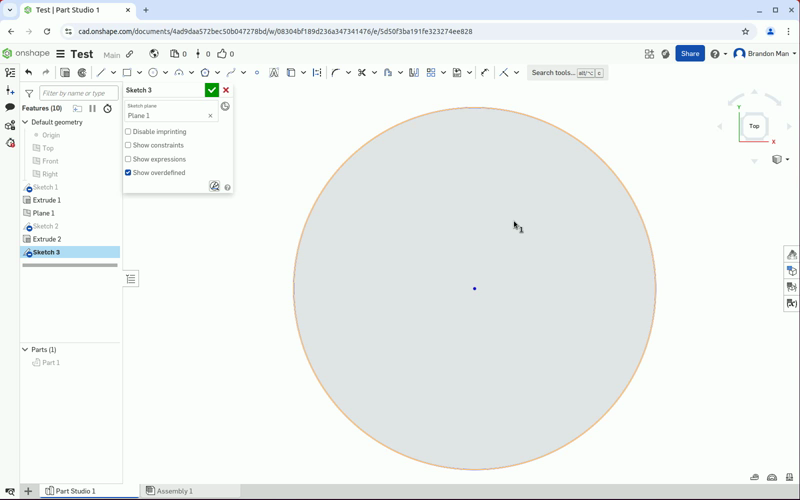
scroll(-6)
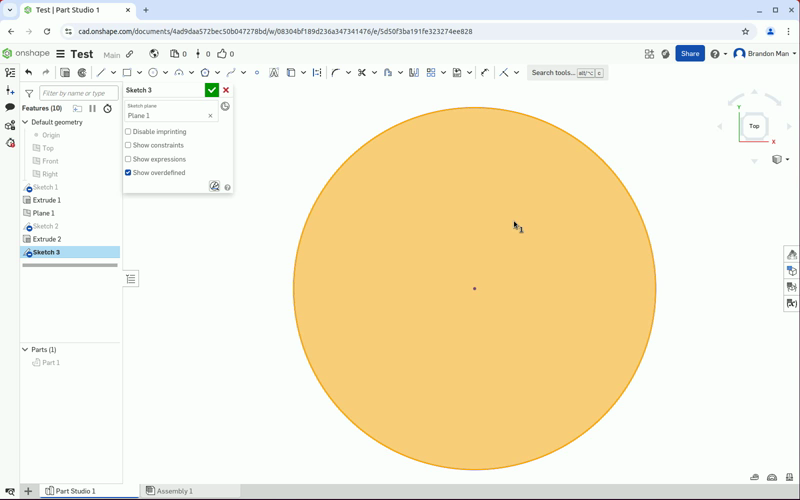
scroll(-6)
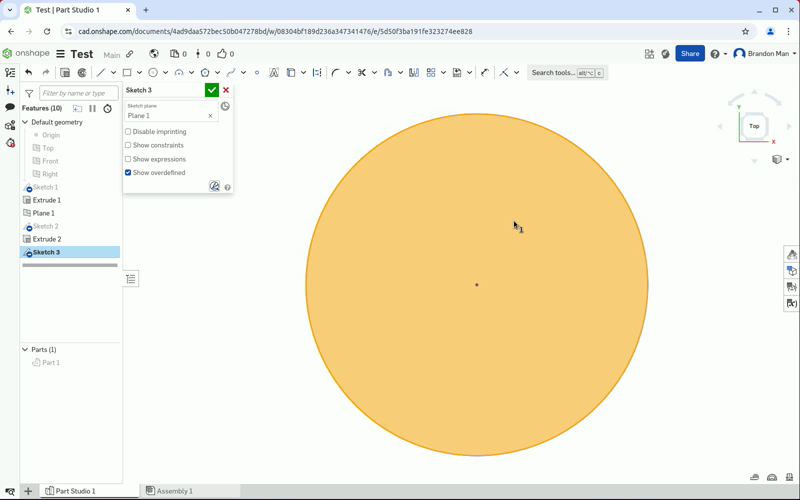
scroll(-6)
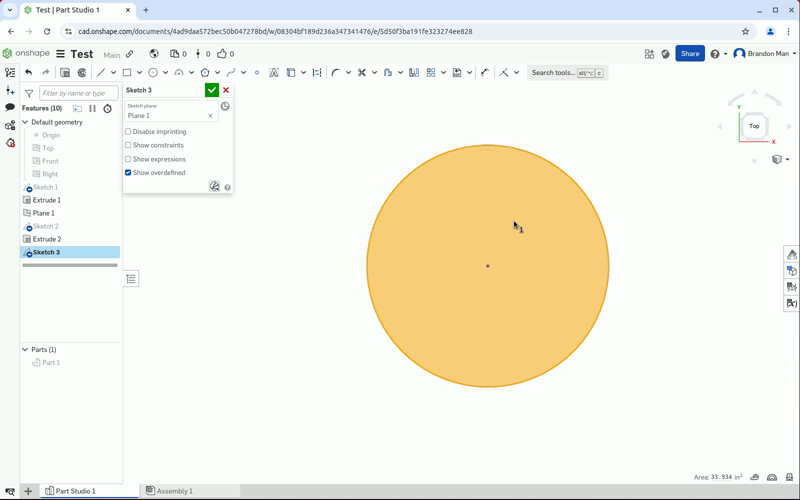
scroll(-6)
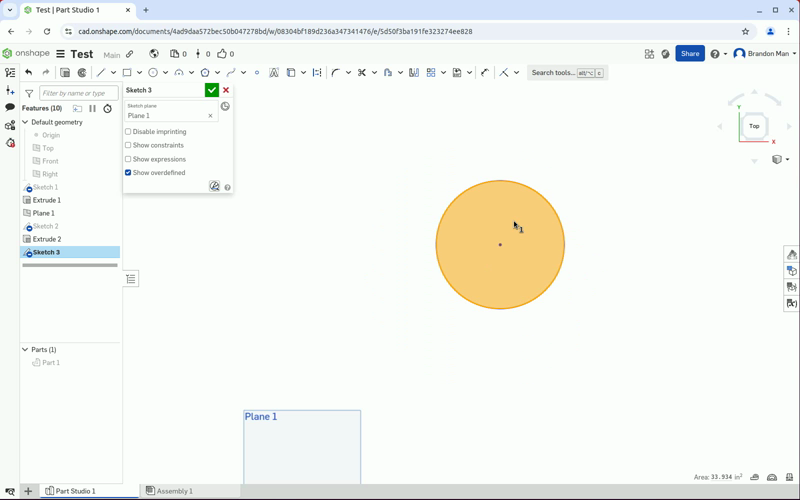
scroll(-6)
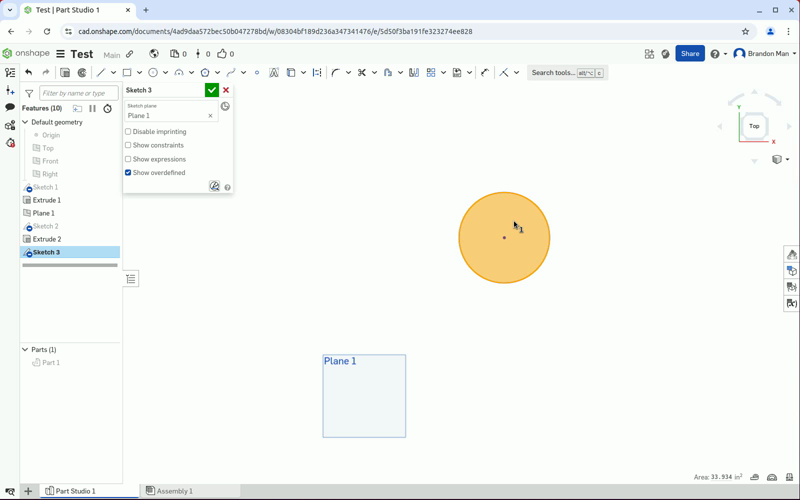
scroll(-6)
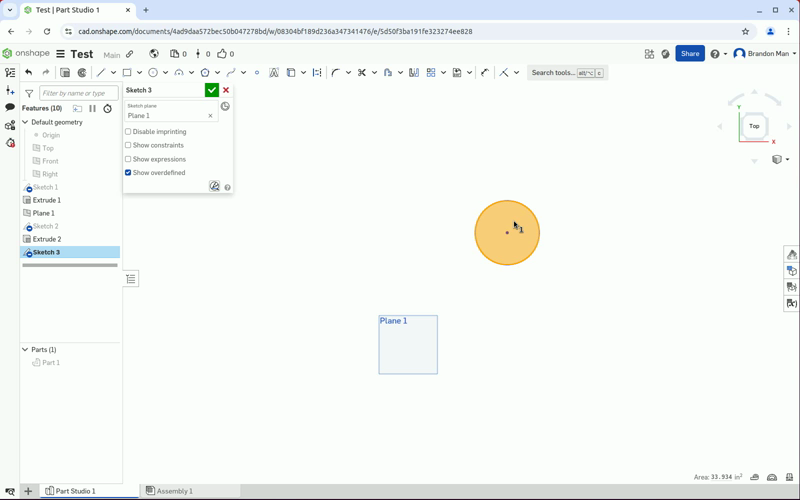
scroll(-6)
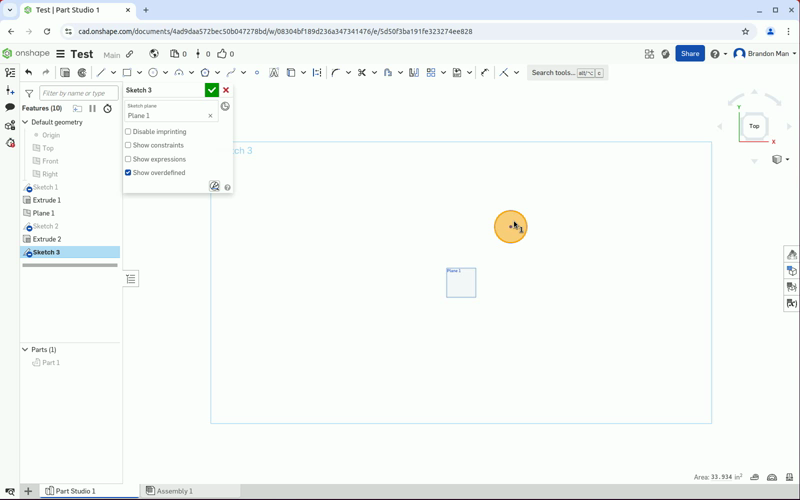
mouse_move(73, 352)
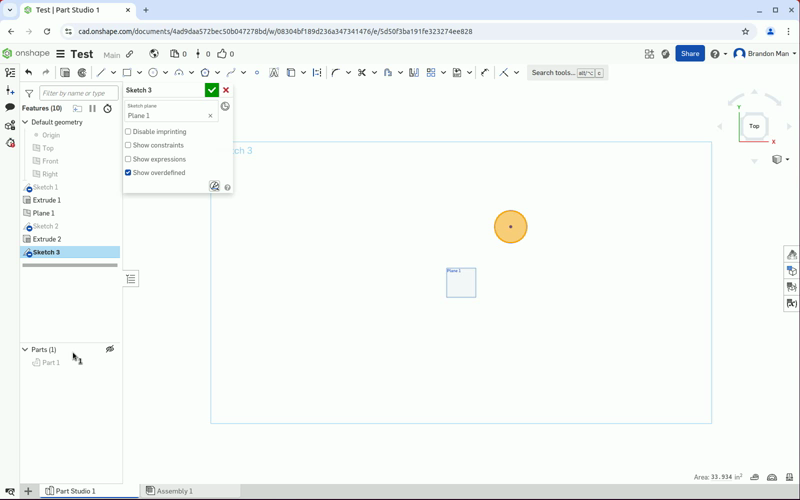
key(shift+y)
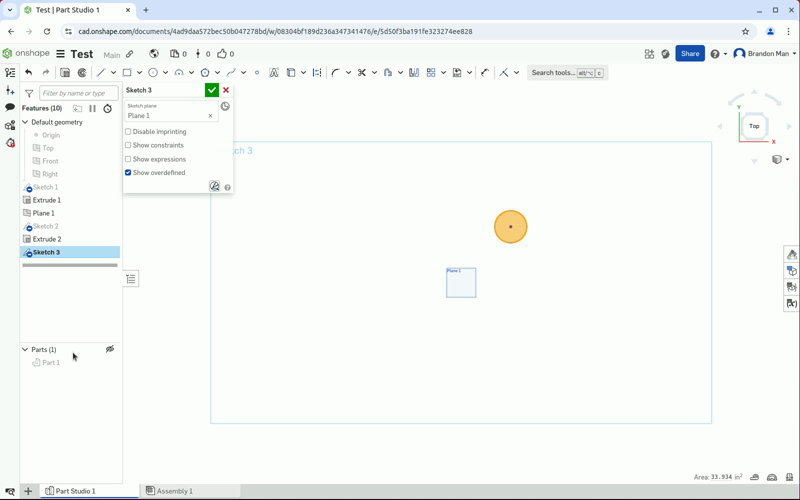
key(shift+e)
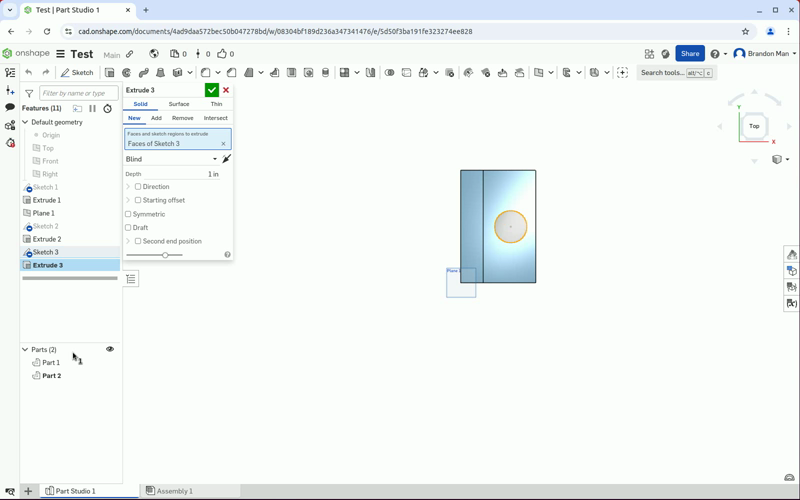
mouse_move(143, 106)
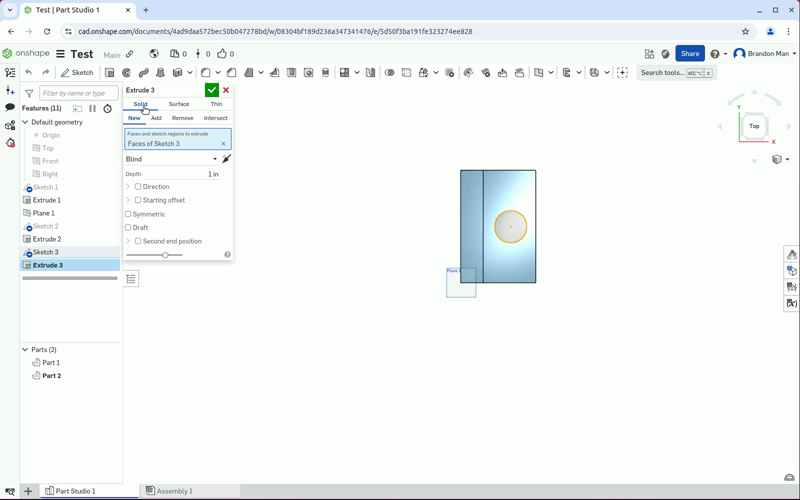
click(143, 106)
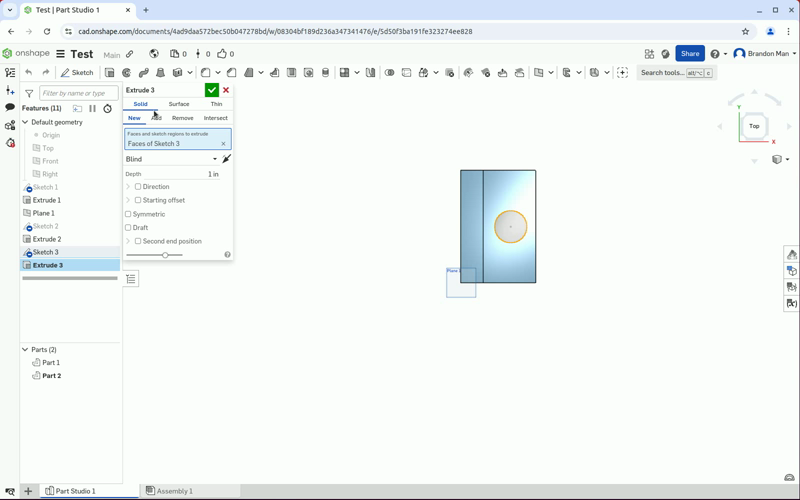
mouse_move(186, 120)
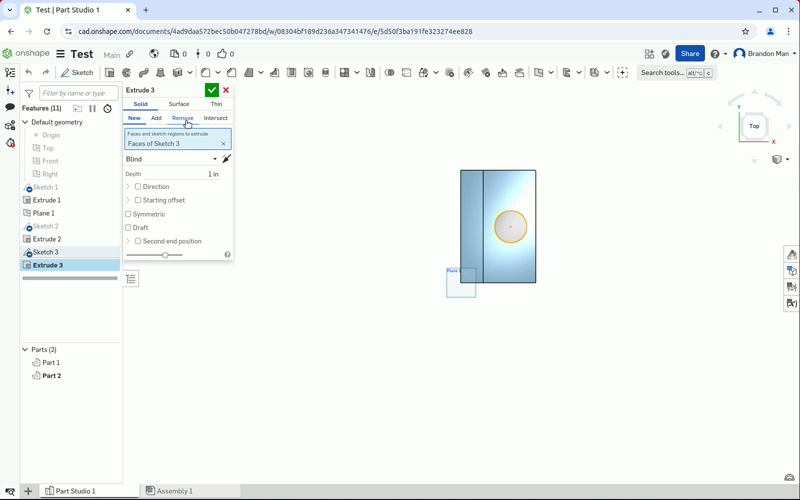
click(186, 120)
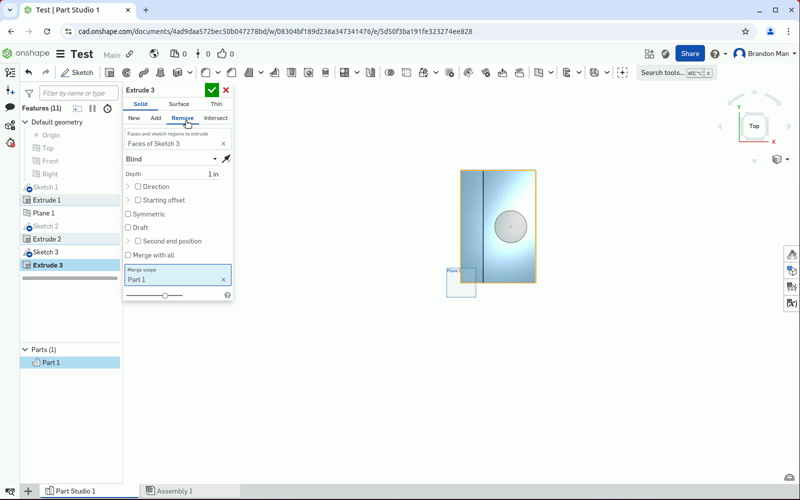
key(tab, 4)
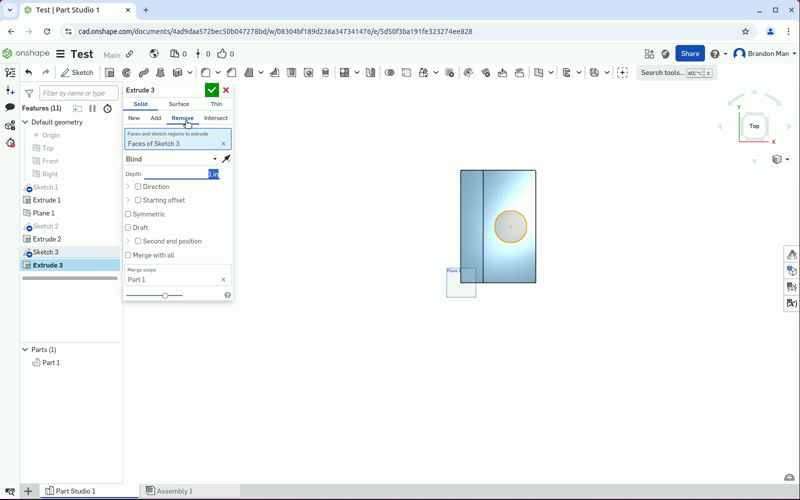
text(30.811)
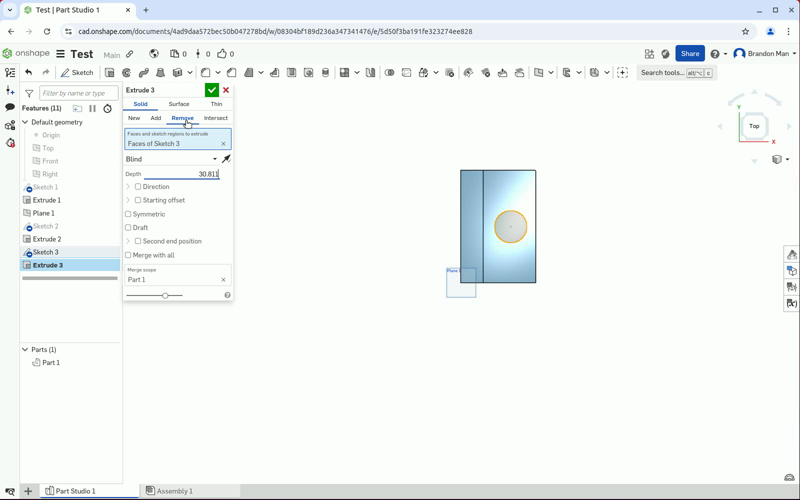
key(tab, 6)
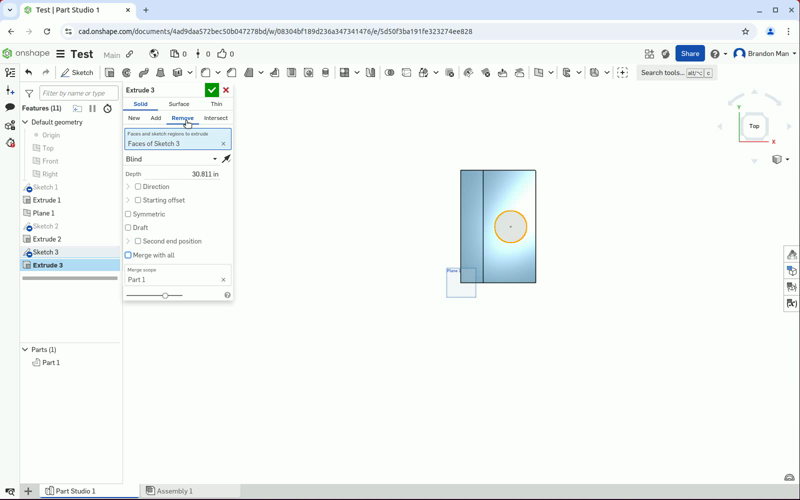
key(space)
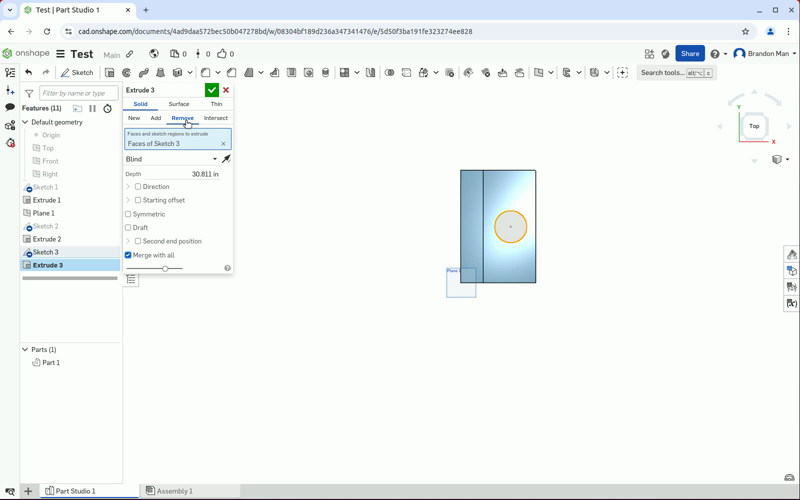
key(enter)
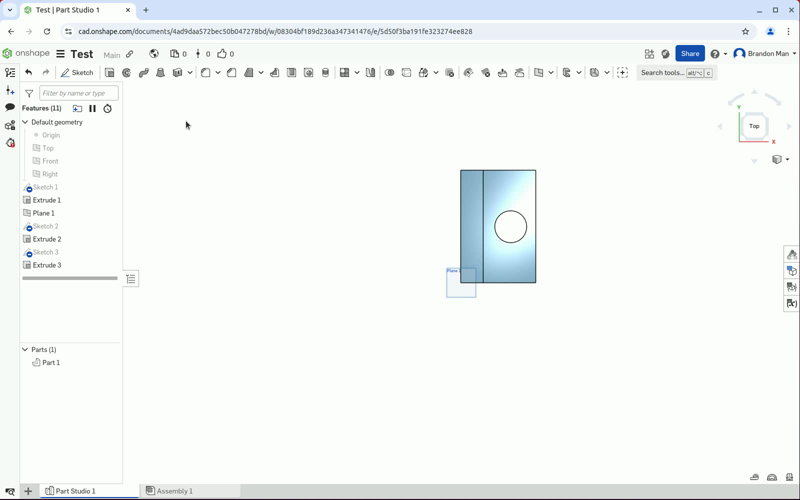
key(shift+h)
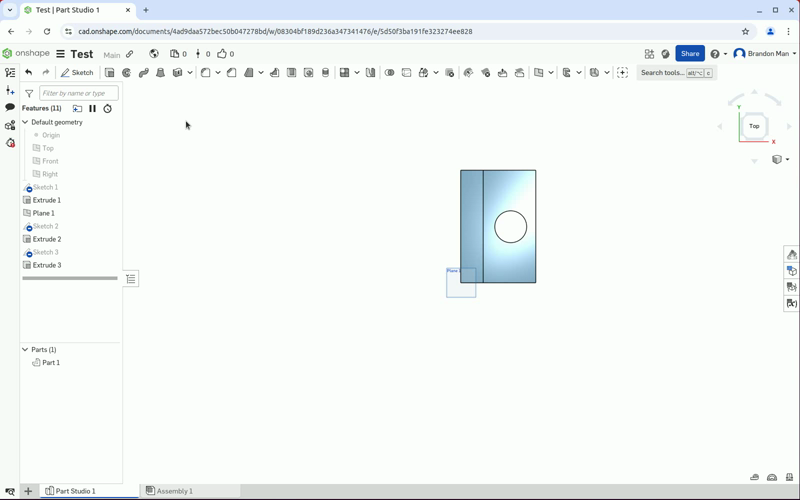
key(shift+h)
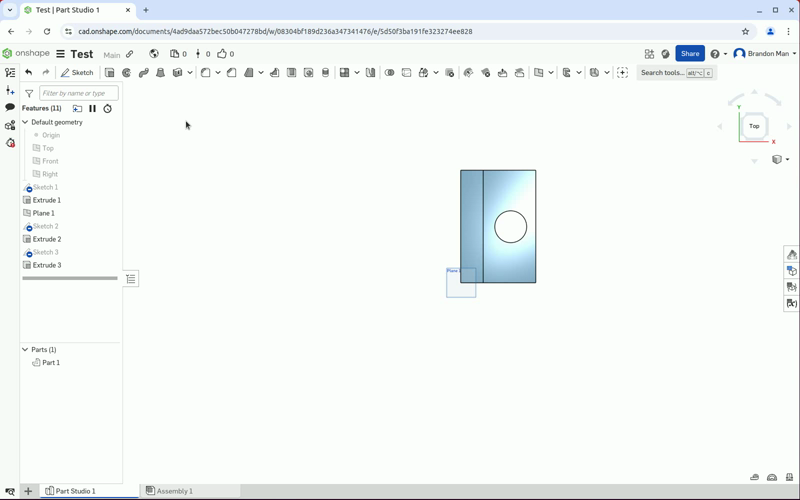
key(shift+7)
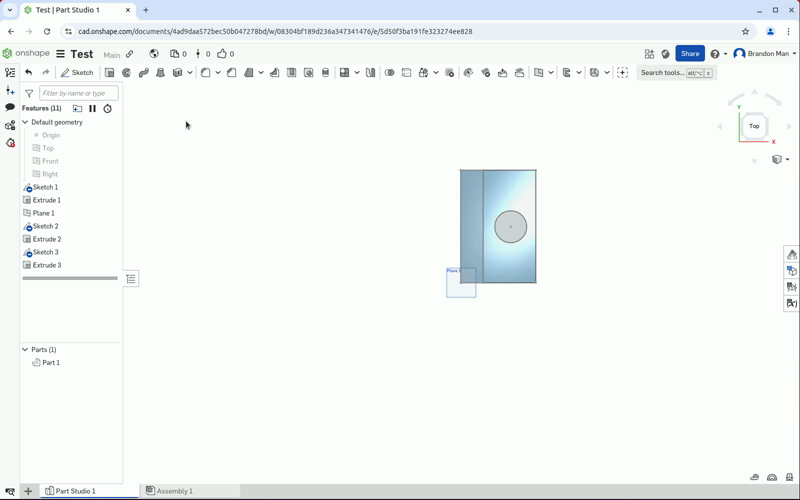
key(up, 3)
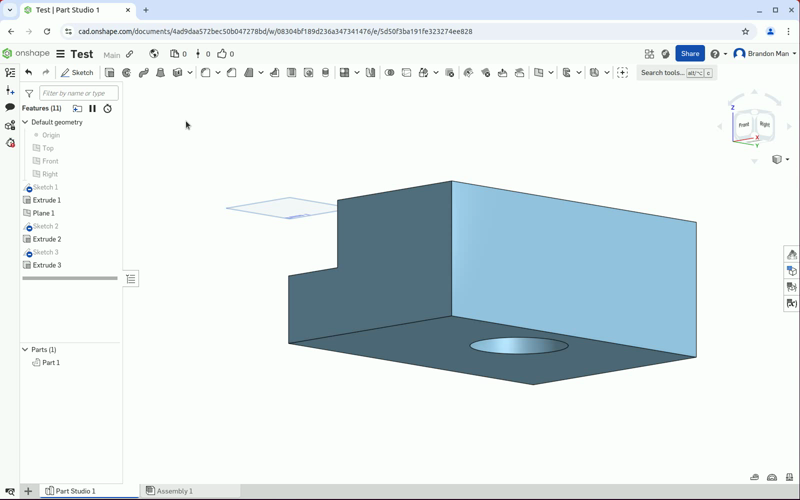
key(left, 3)
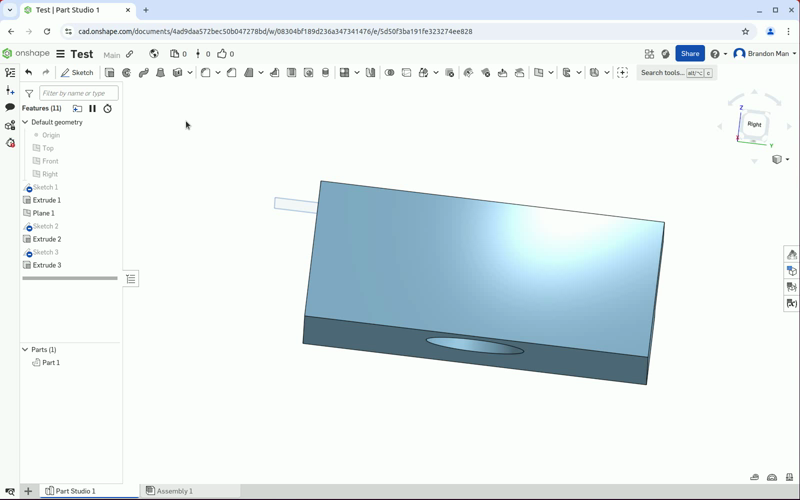
key(right, 3)
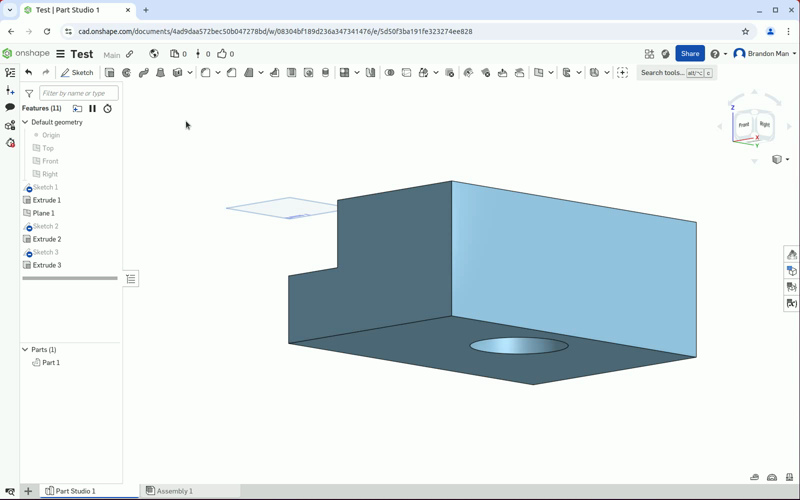
key(down, 3)
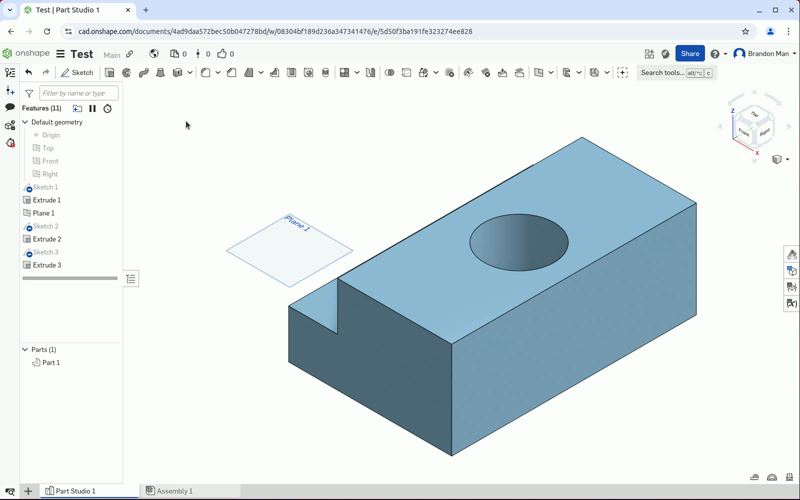
mouse_move(73, 189)
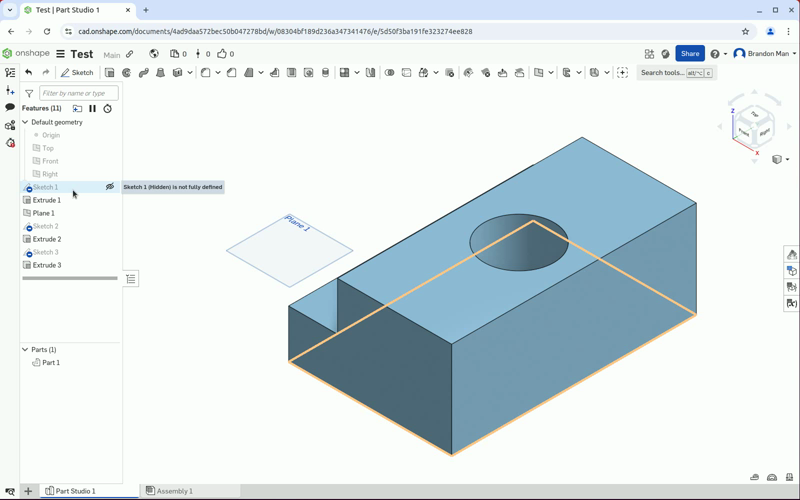
click(73, 189)